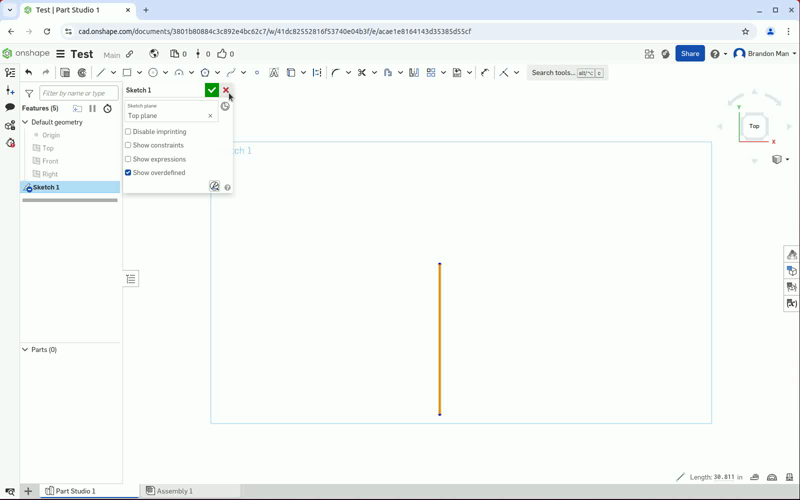
key(shift+h)
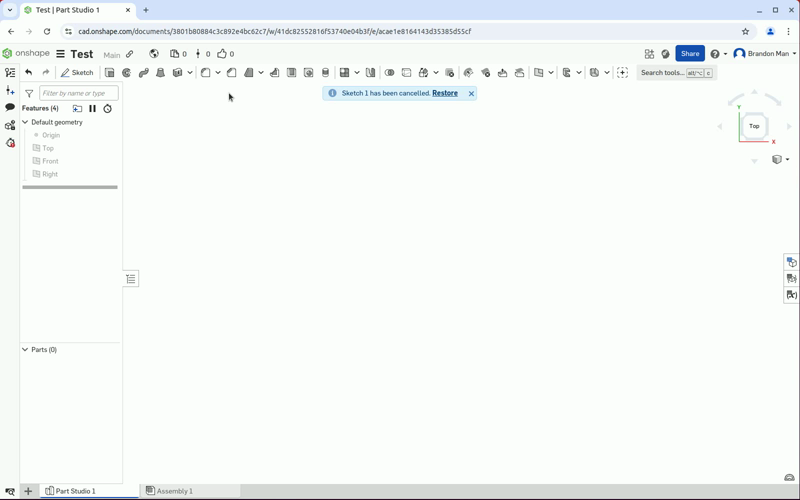
mouse_move(73, 352)
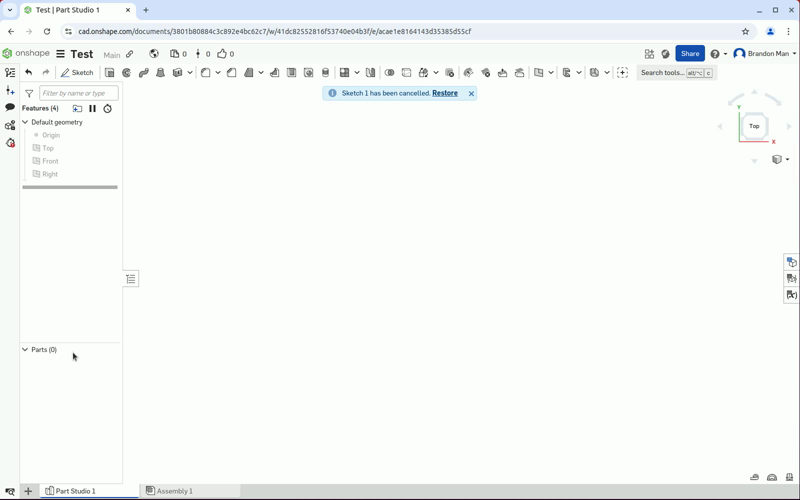
key(y)
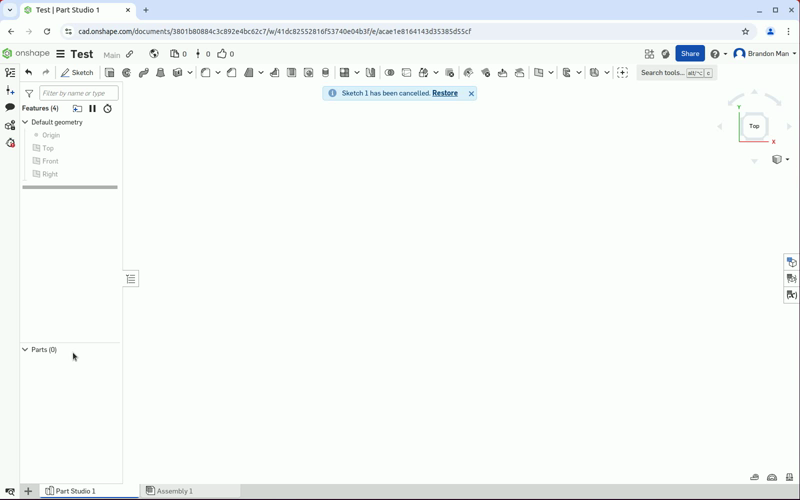
key(shift+p)
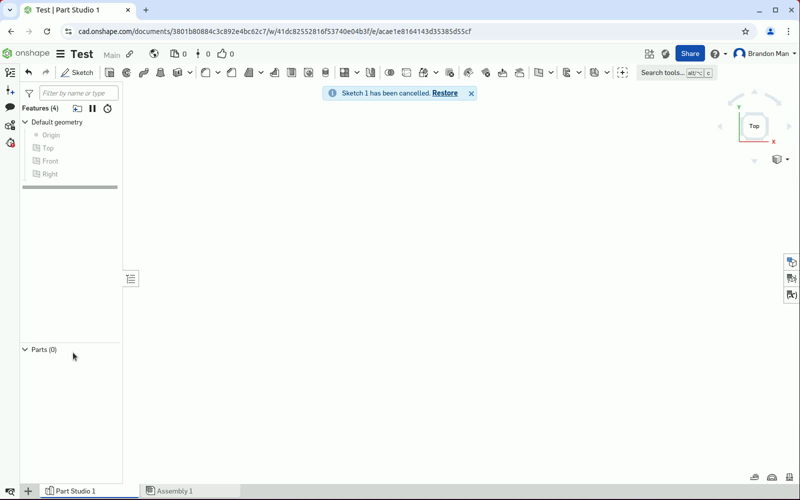
key(space)
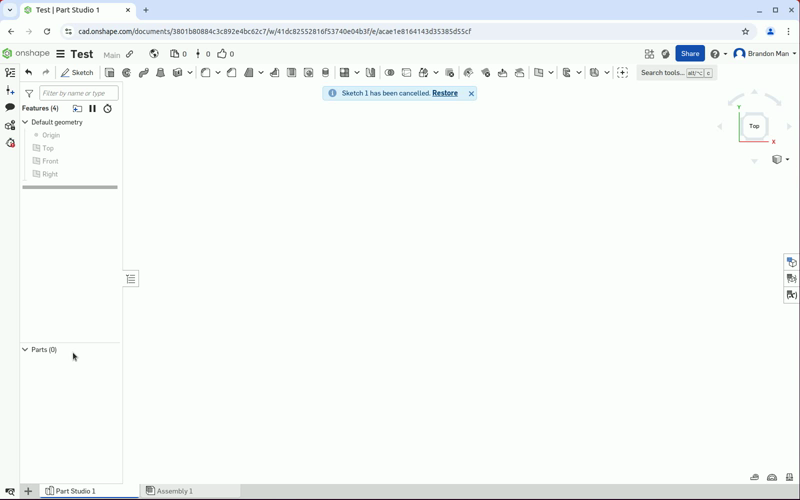
key_down(shift)
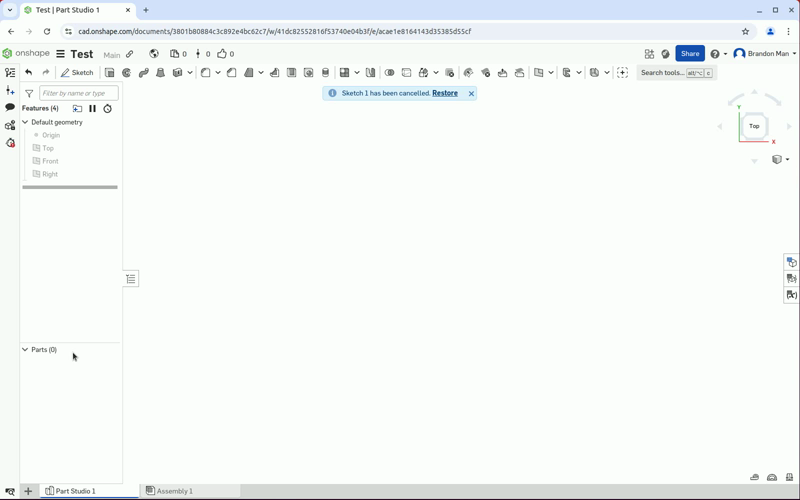
key(up)
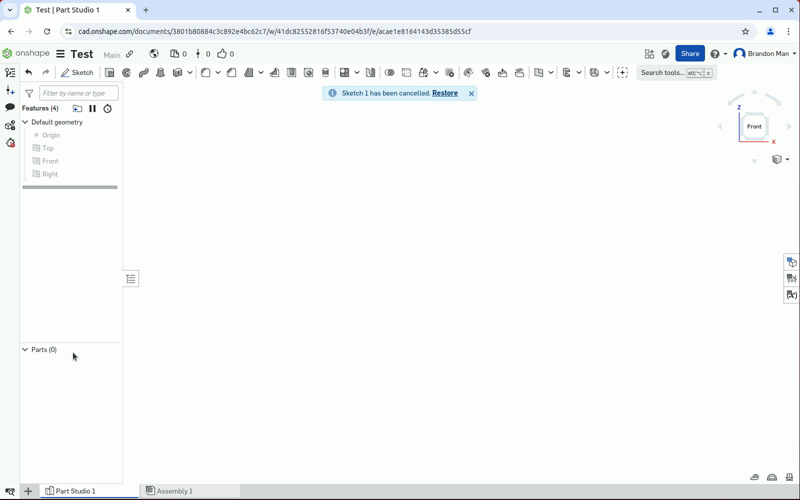
key_up(shift)
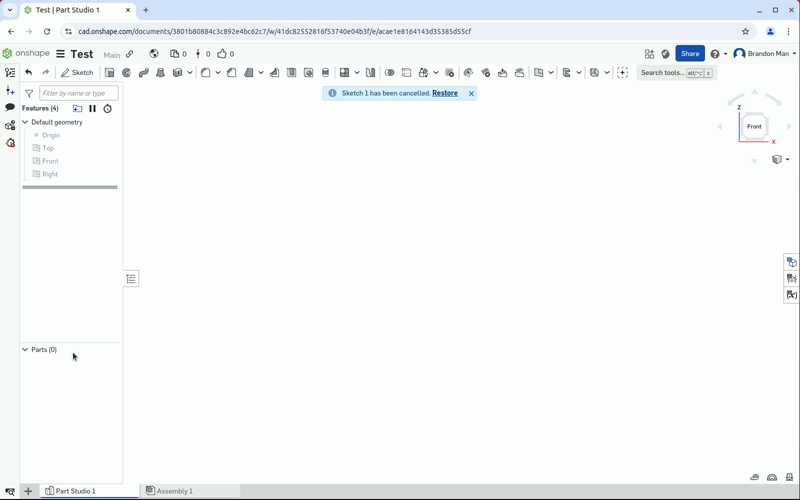
mouse_move(73, 352)
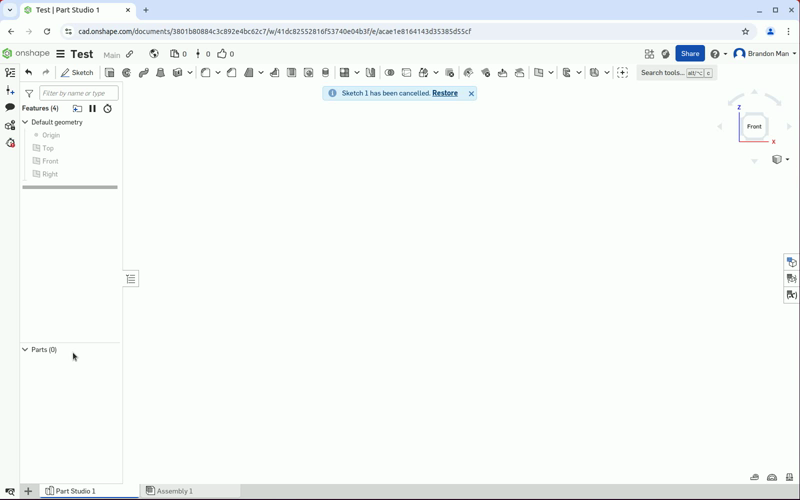
key(shift+y)
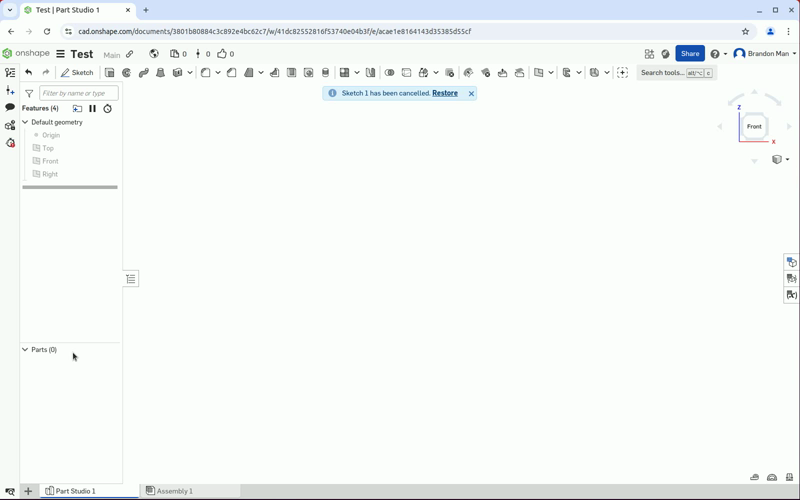
key(shift+s)
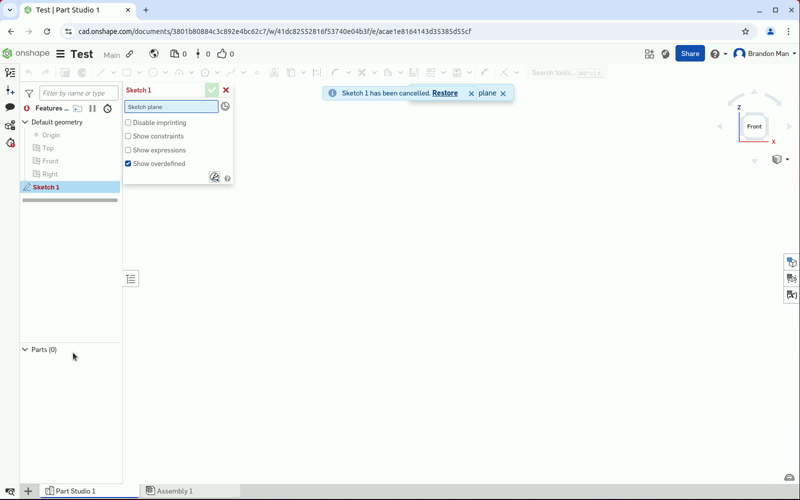
mouse_move(73, 163)
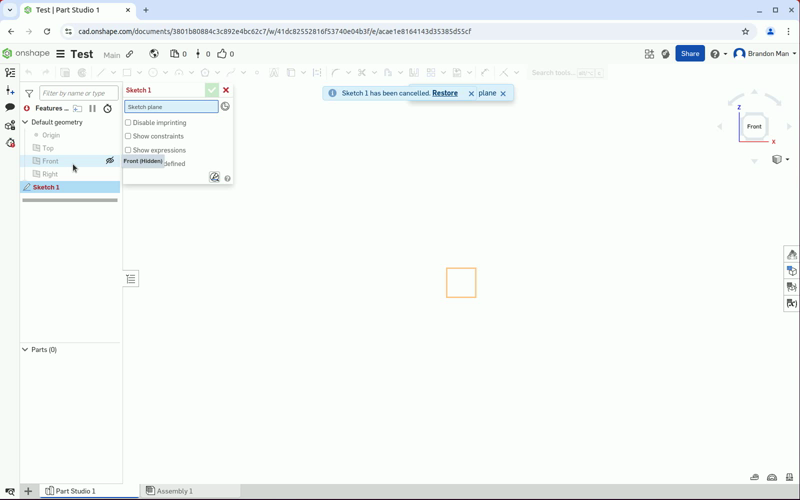
click(73, 163)
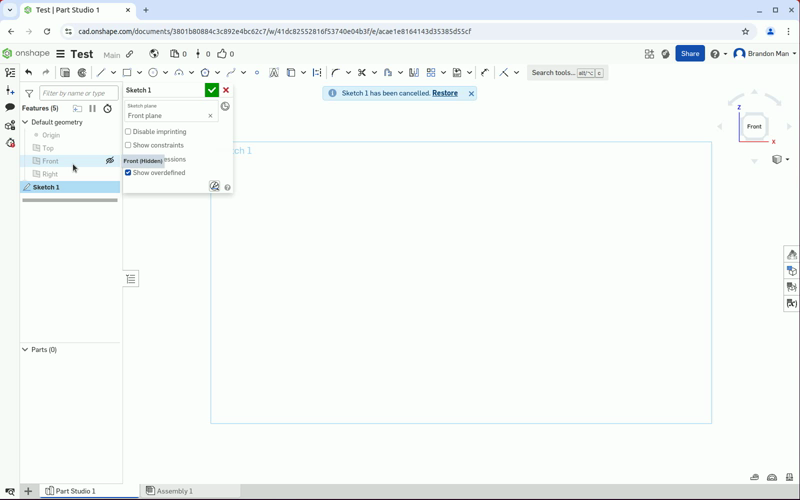
mouse_move(73, 352)
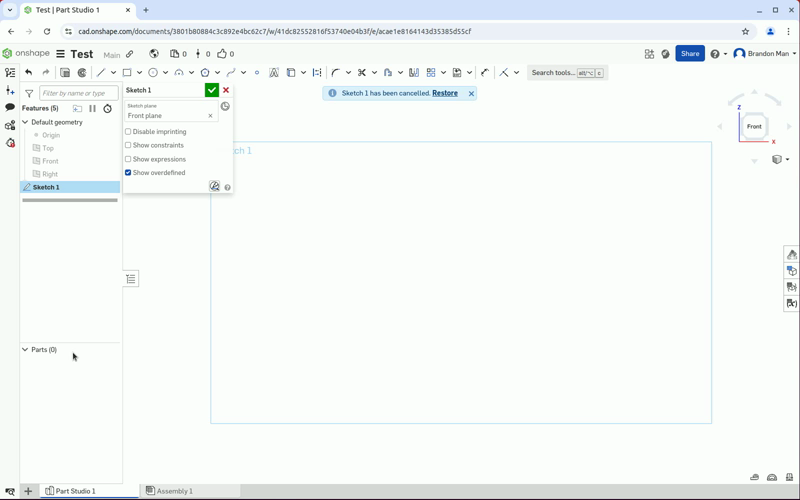
key(y)
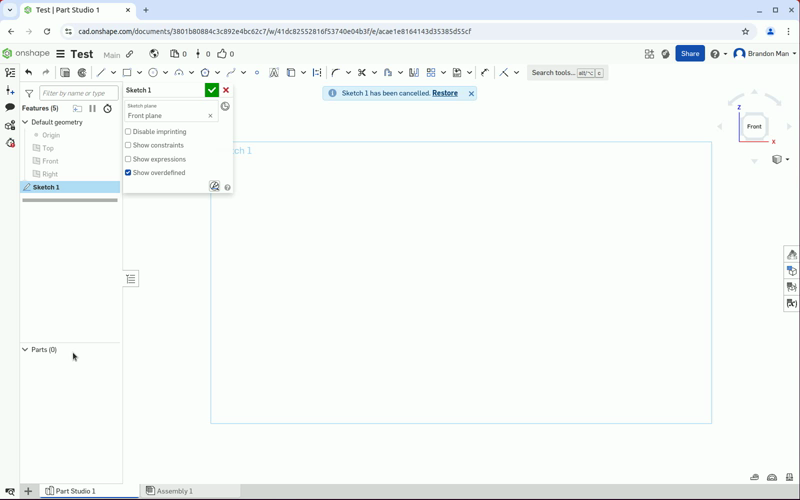
key(l)
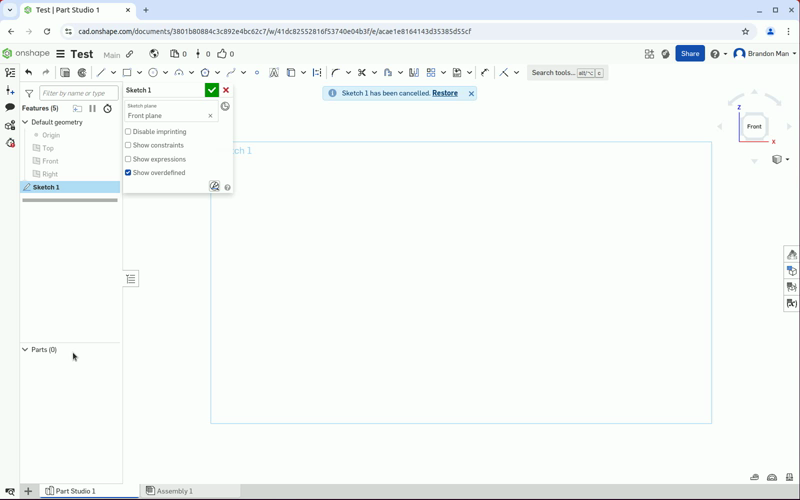
key_down(shift)
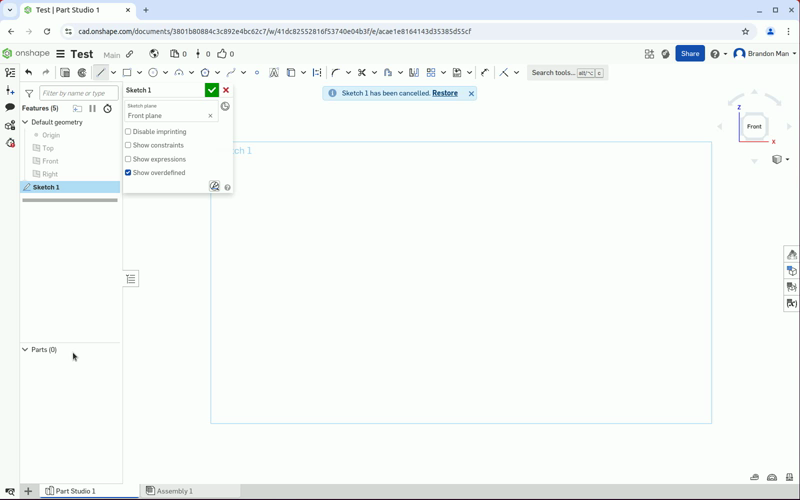
mouse_move(389, 356)
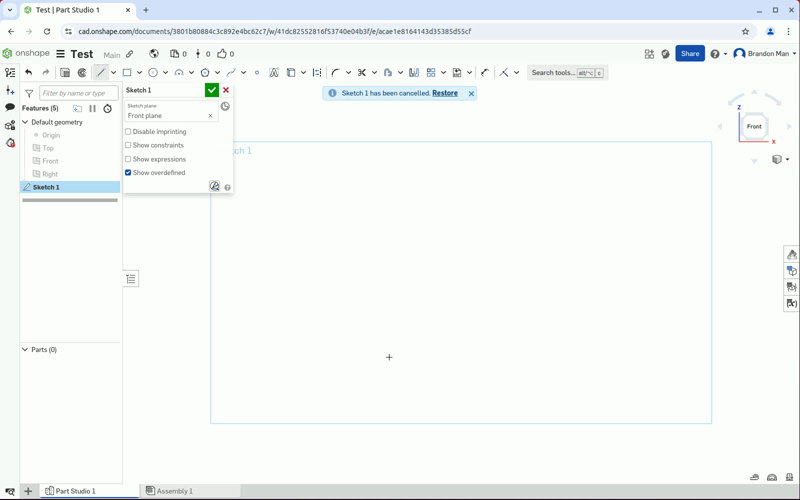
click(389, 356)
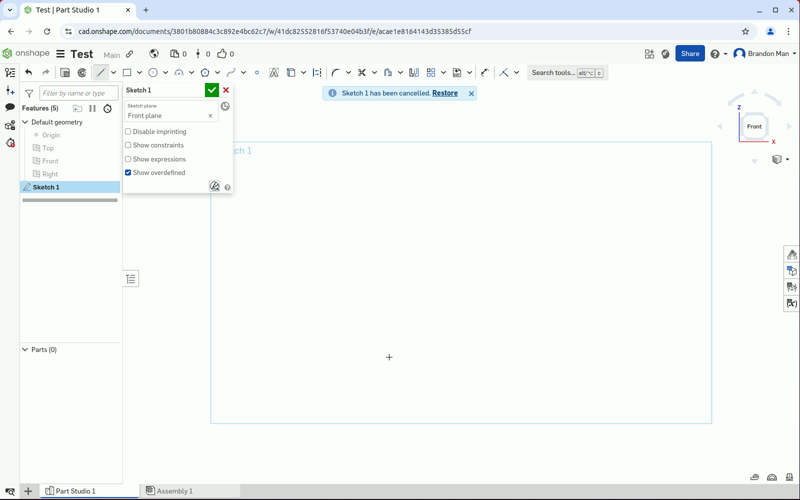
key_up(shift)
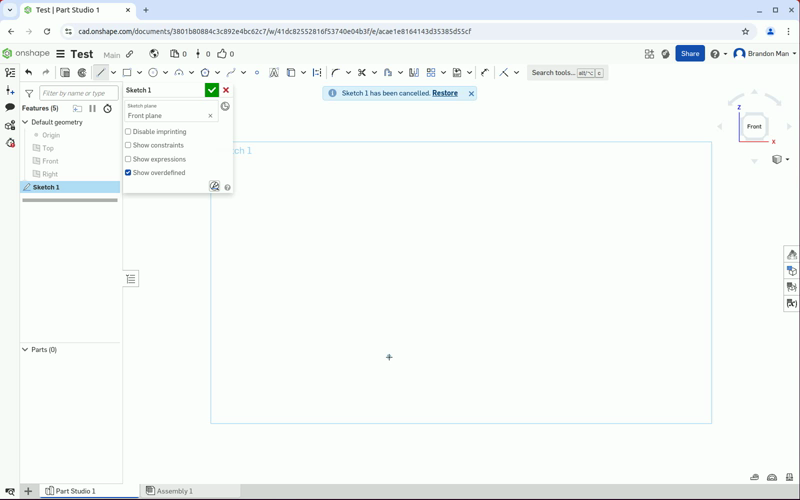
key_down(shift)
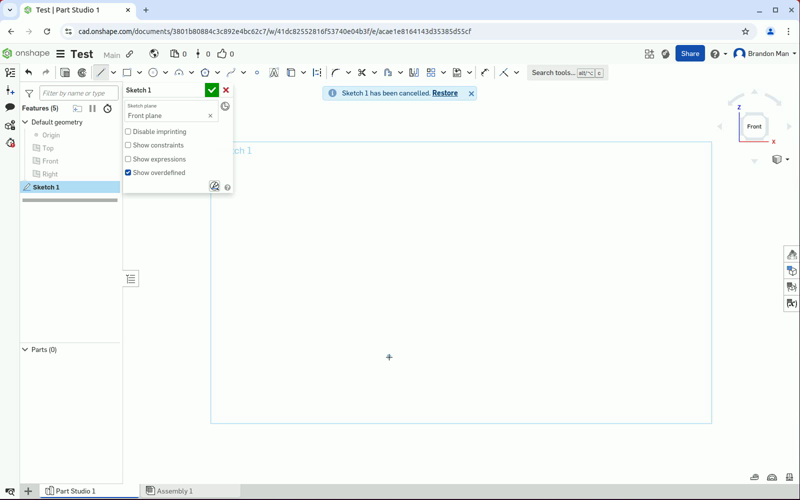
mouse_move(553, 356)
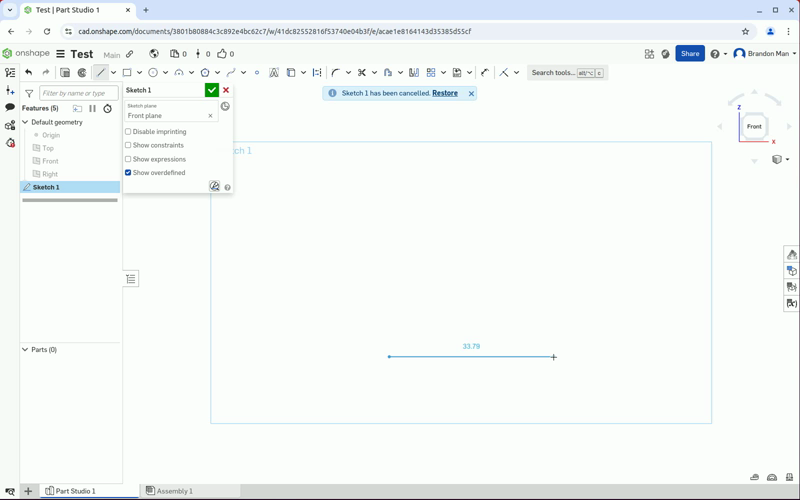
click(553, 356)
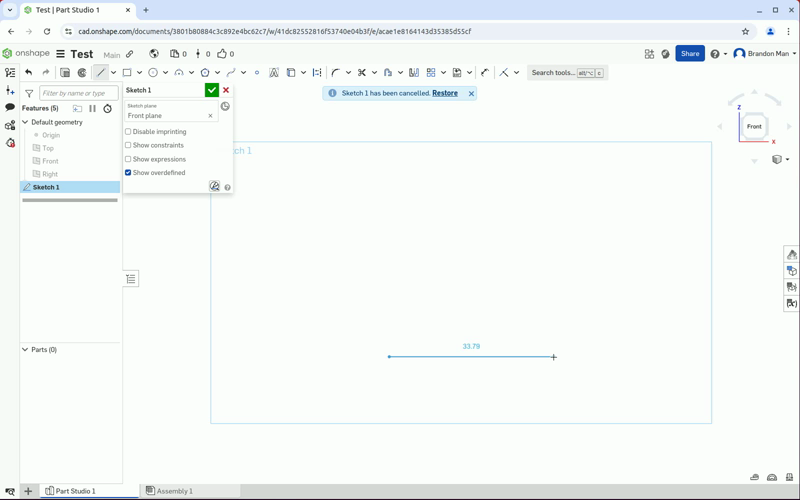
key_up(shift)
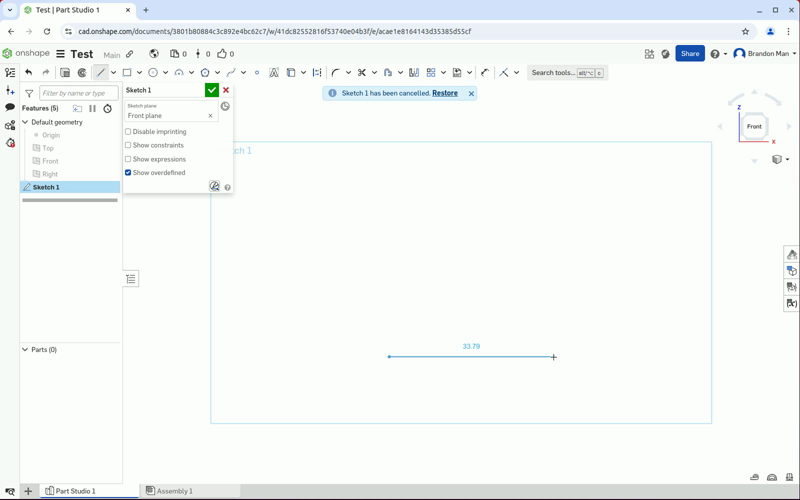
key_down(shift)
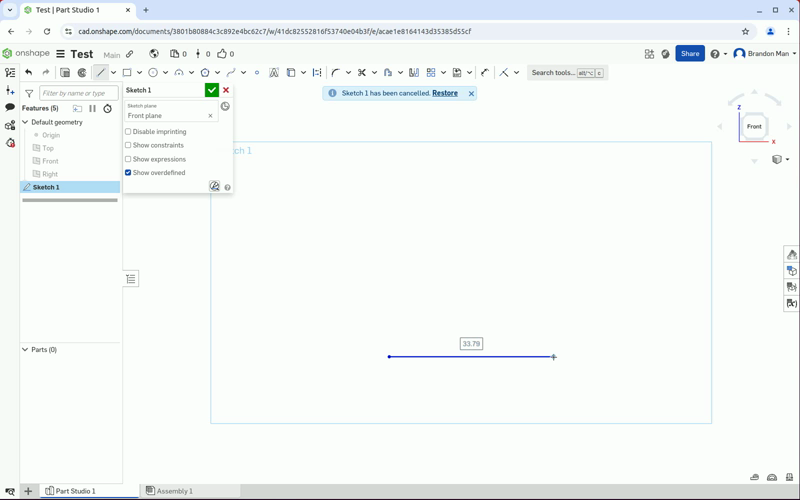
mouse_move(553, 235)
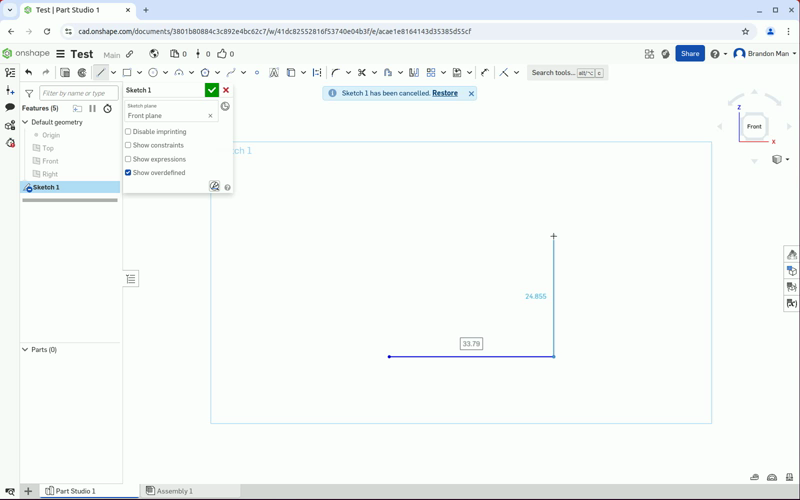
click(553, 235)
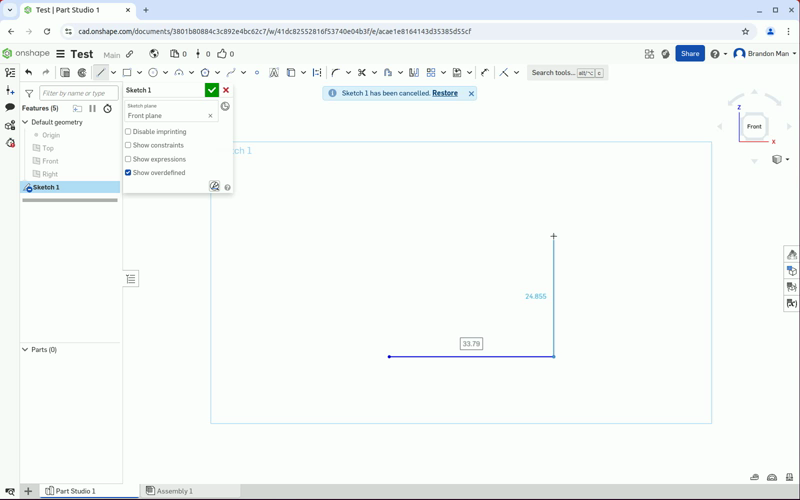
key_up(shift)
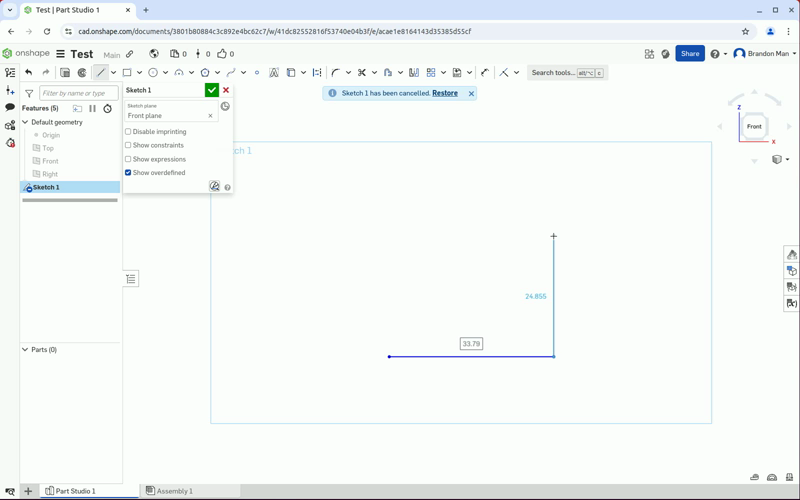
key_down(shift)
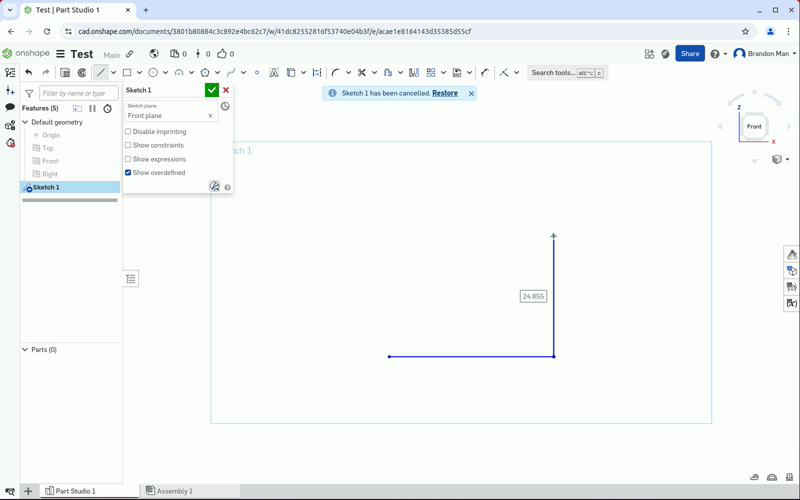
mouse_move(389, 235)
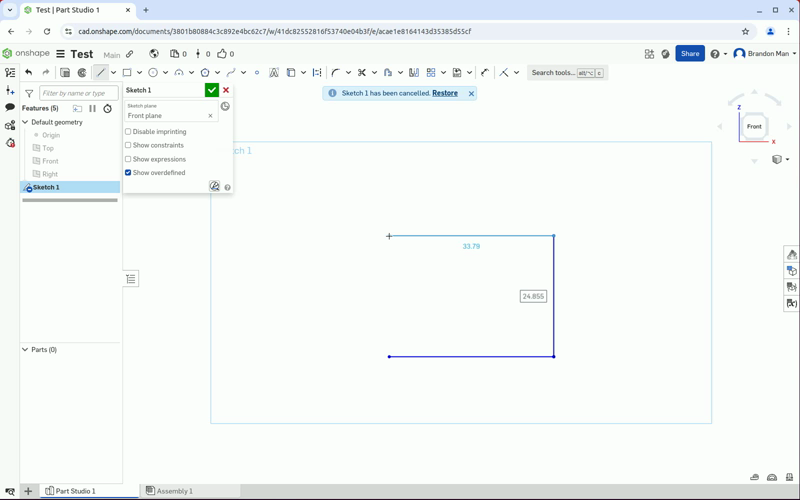
click(389, 235)
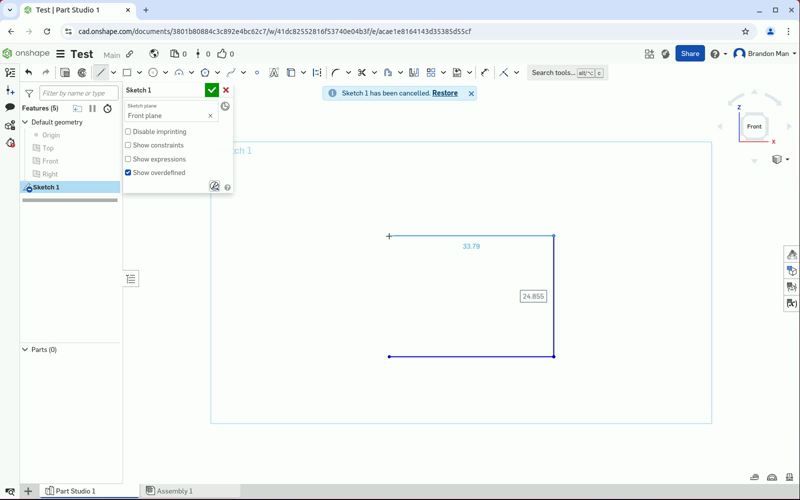
key_up(shift)
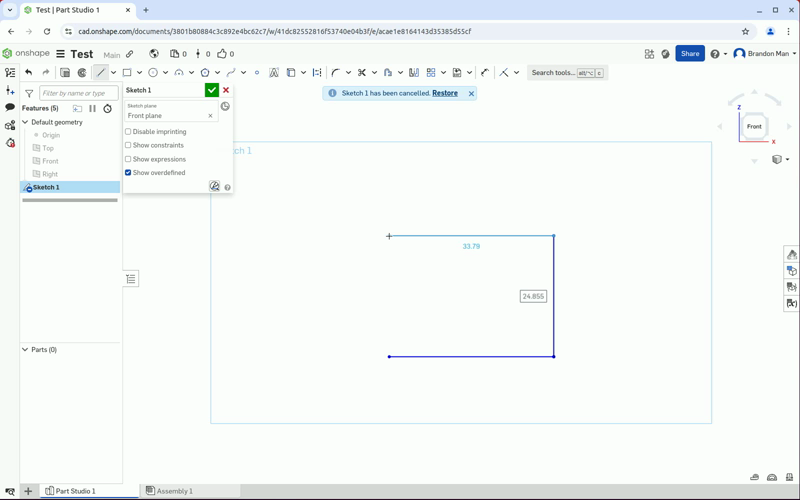
key_down(shift)
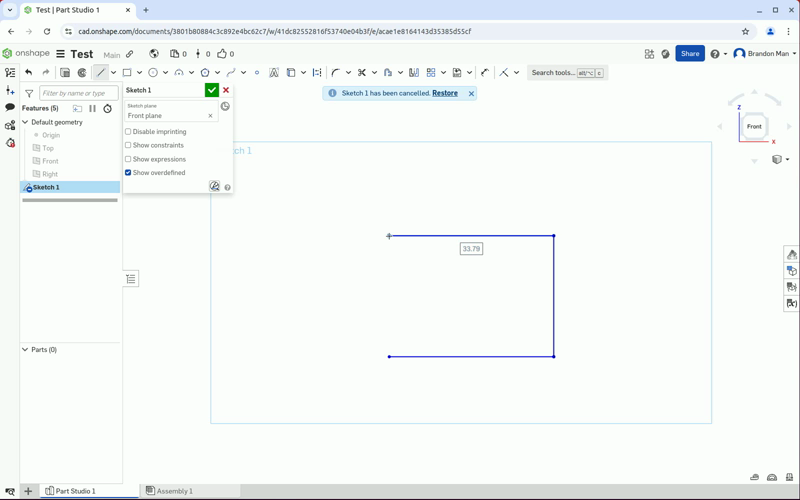
mouse_move(389, 356)
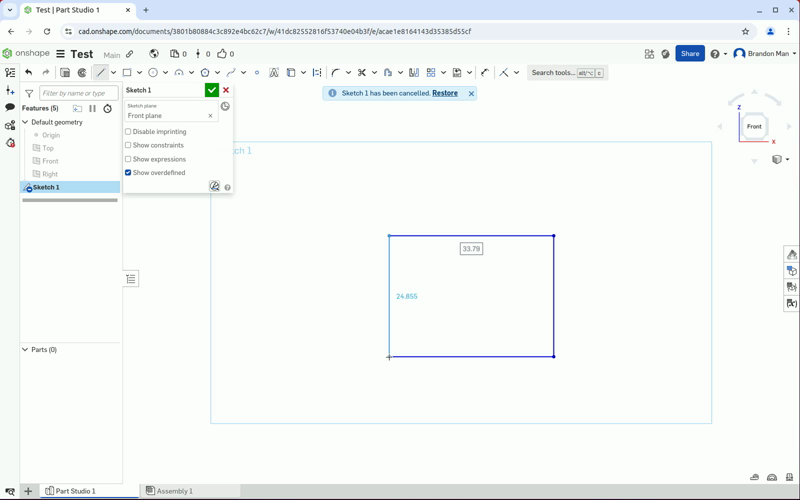
key_up(shift)
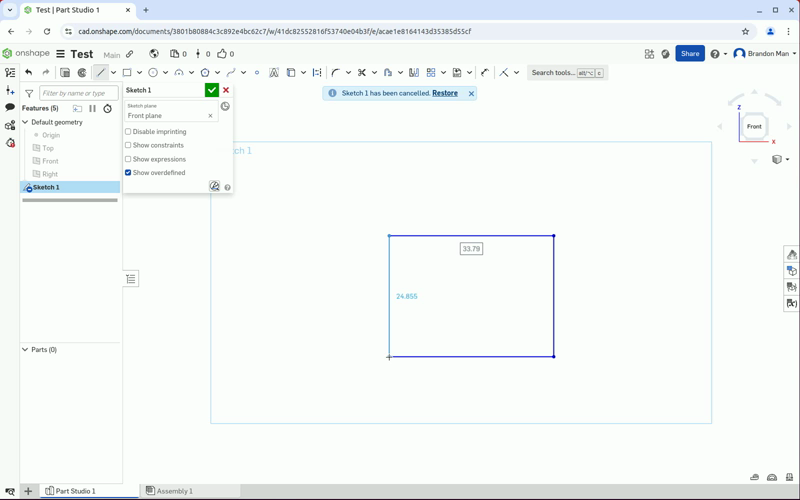
click(389, 356)
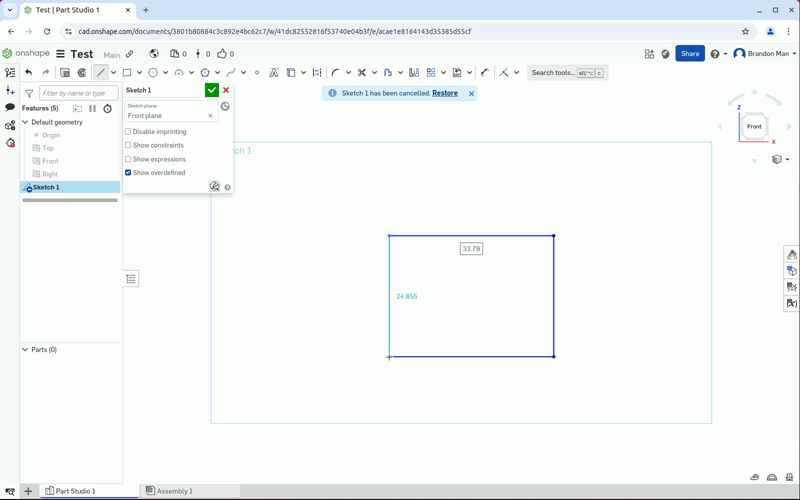
key(esc)
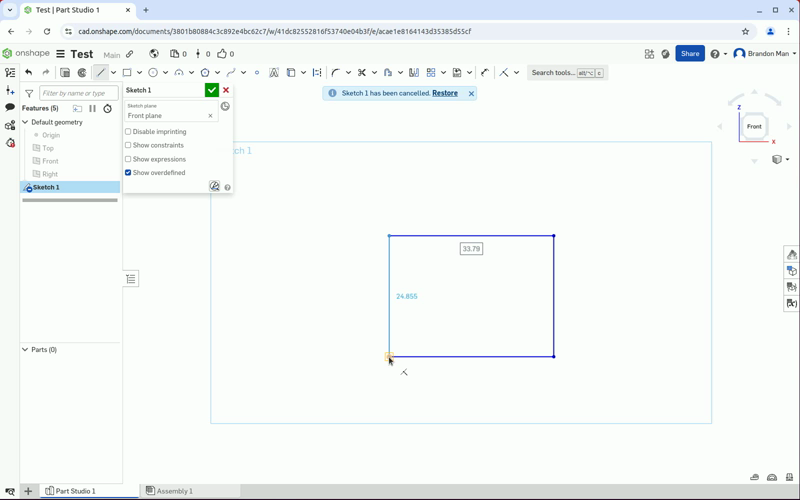
mouse_move(504, 273)
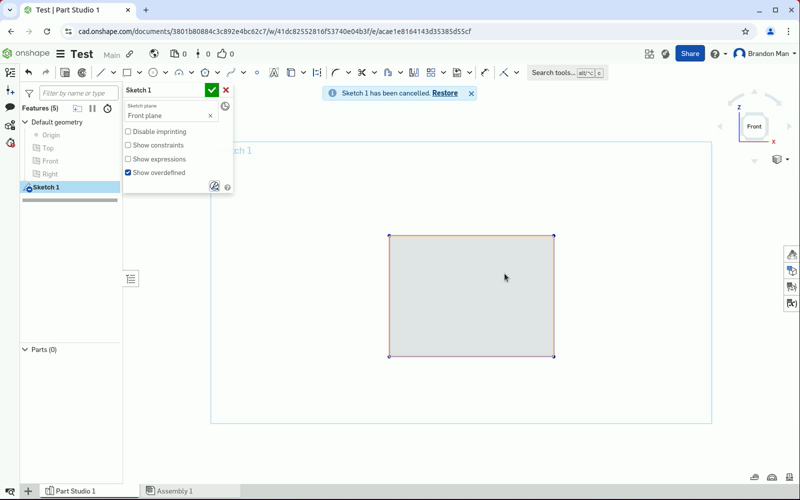
click(504, 273)
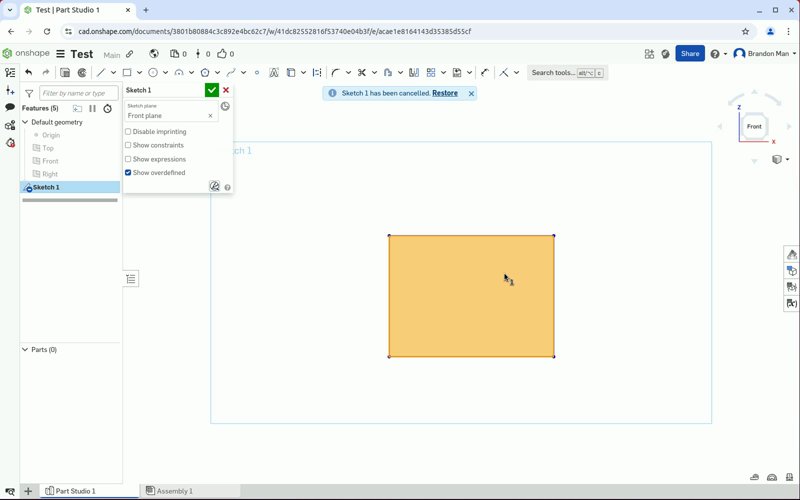
mouse_move(73, 352)
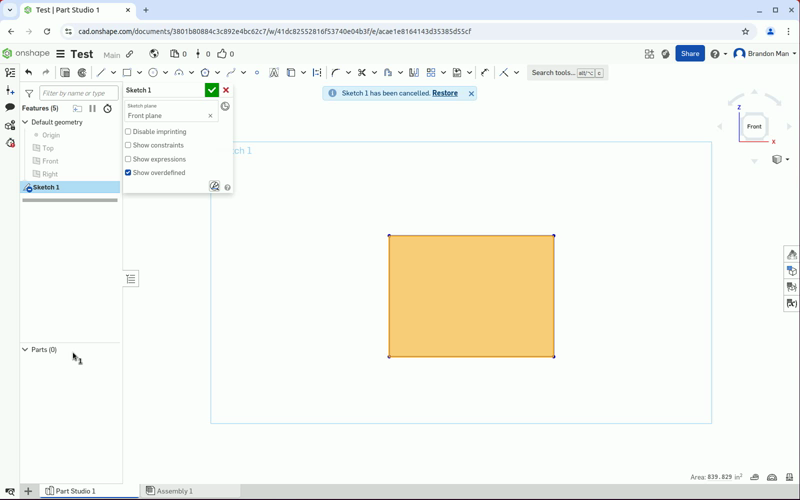
key(shift+y)
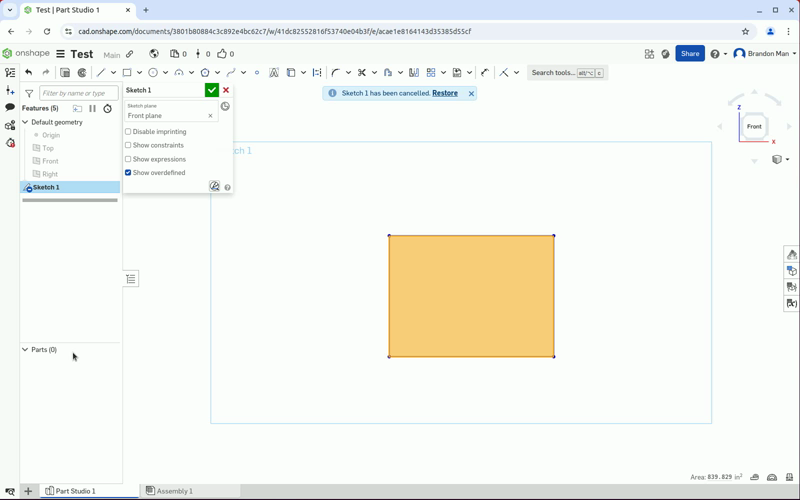
key(shift+e)
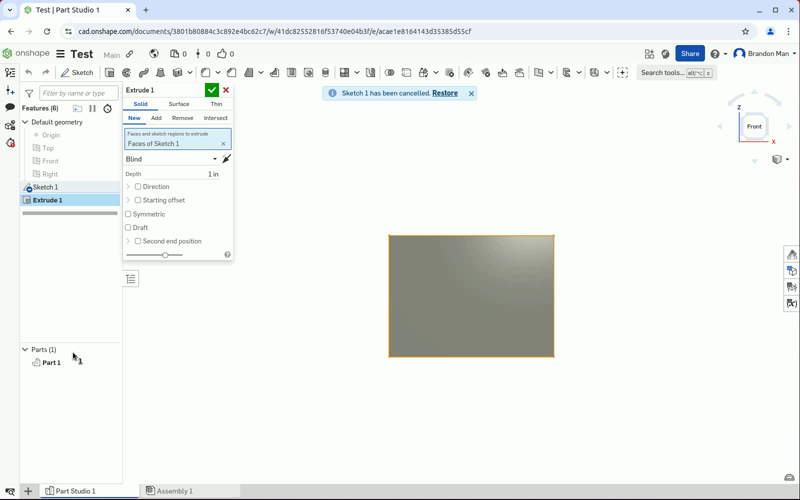
mouse_move(143, 106)
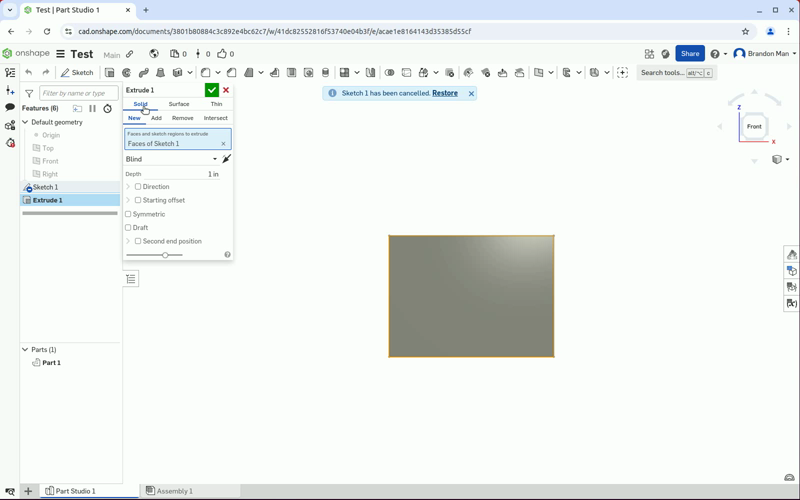
click(143, 106)
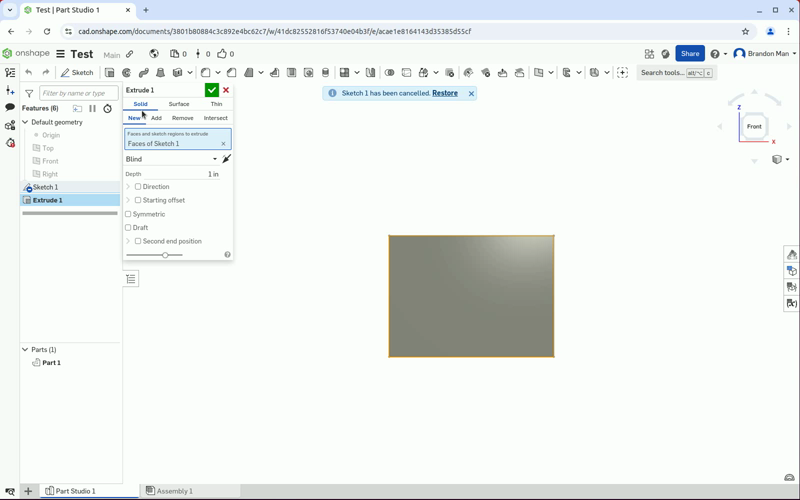
mouse_move(137, 120)
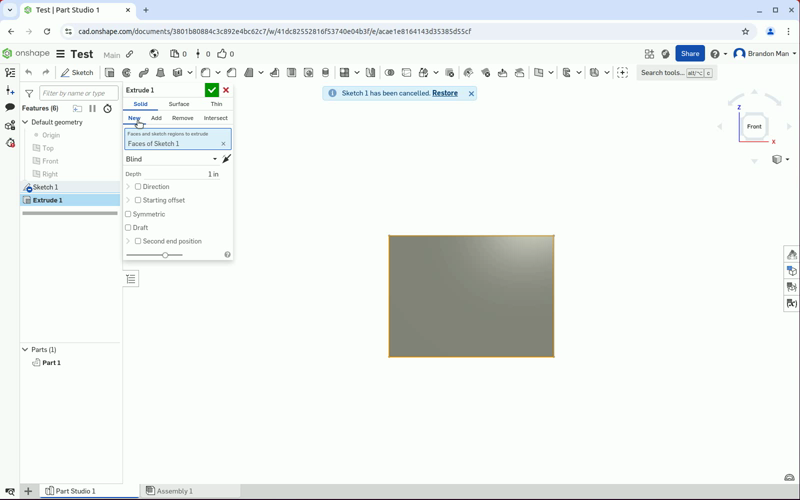
click(137, 120)
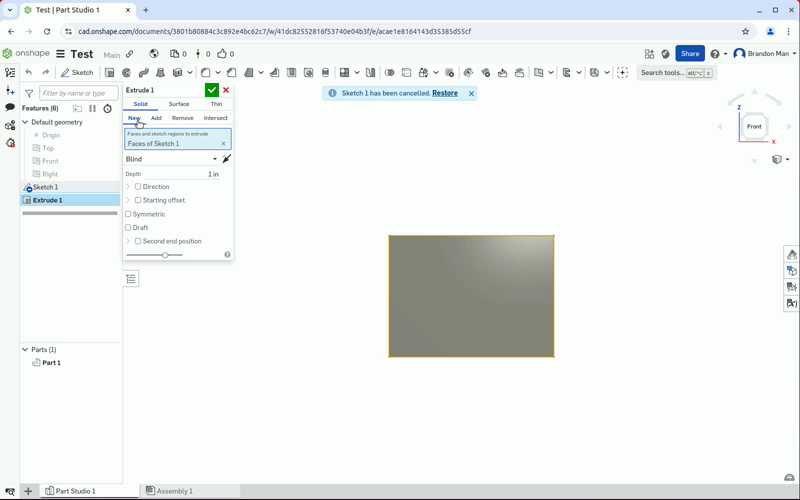
key(tab, 4)
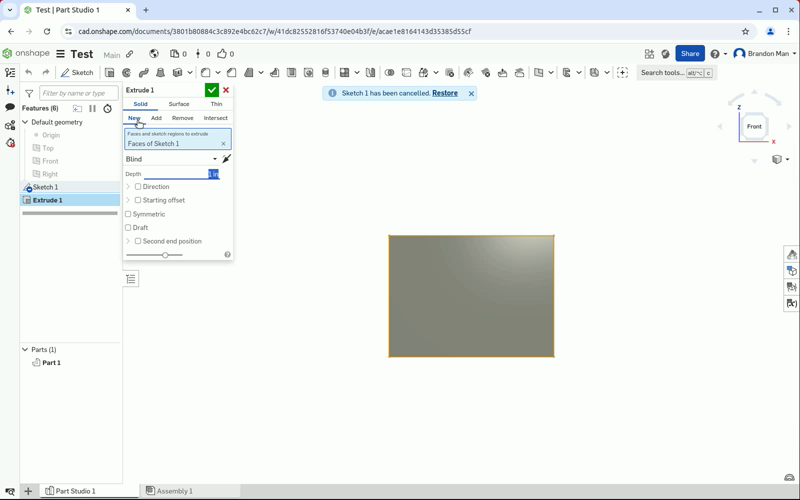
text(23.108)
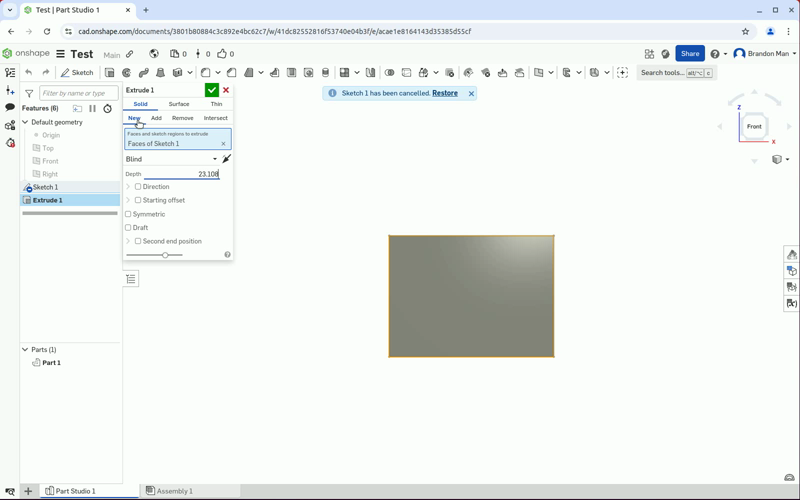
key(enter)
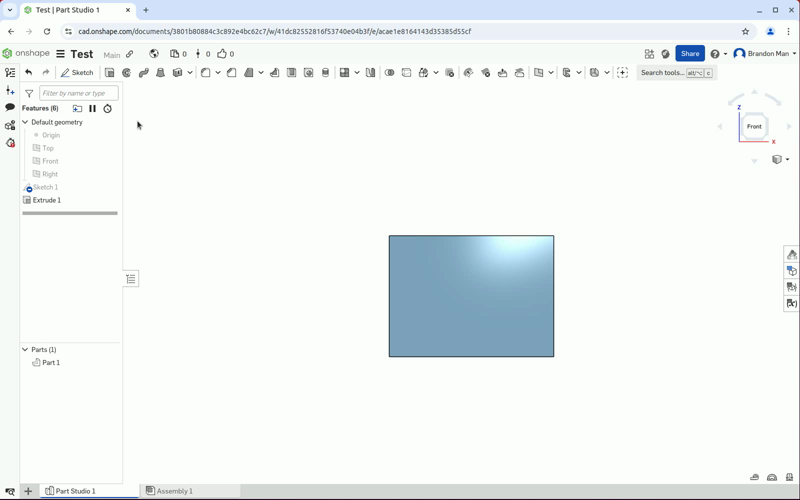
key(shift+h)
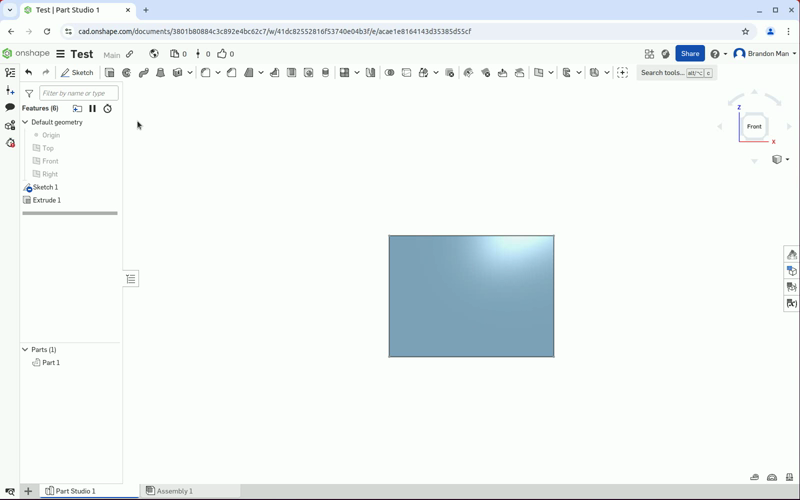
key(shift+h)
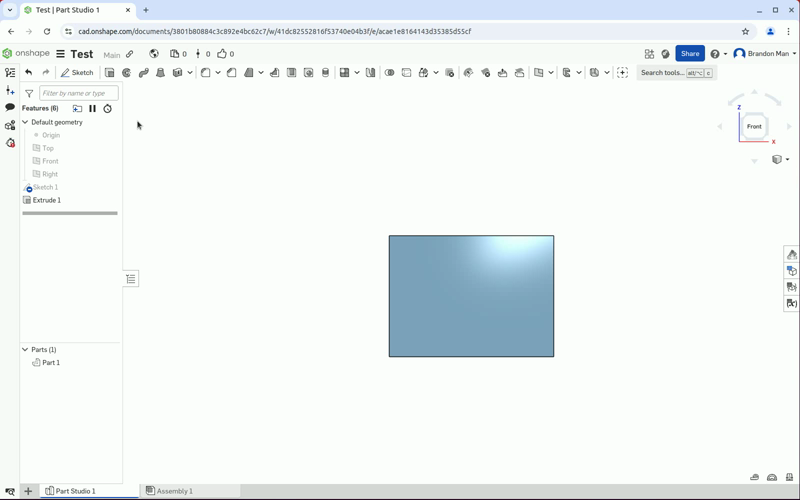
mouse_move(73, 189)
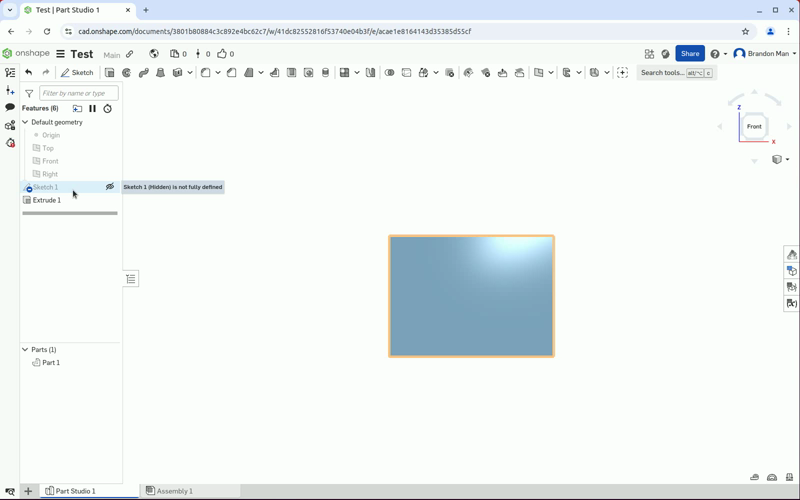
click(73, 189)
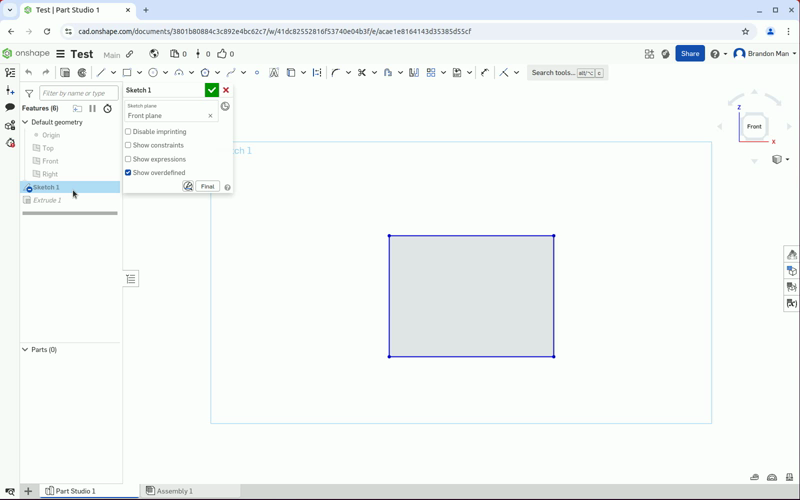
mouse_move(229, 92)
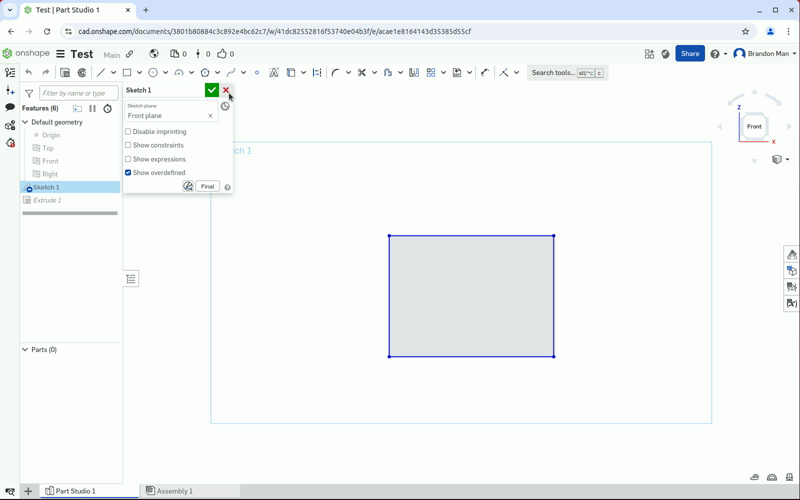
click(229, 92)
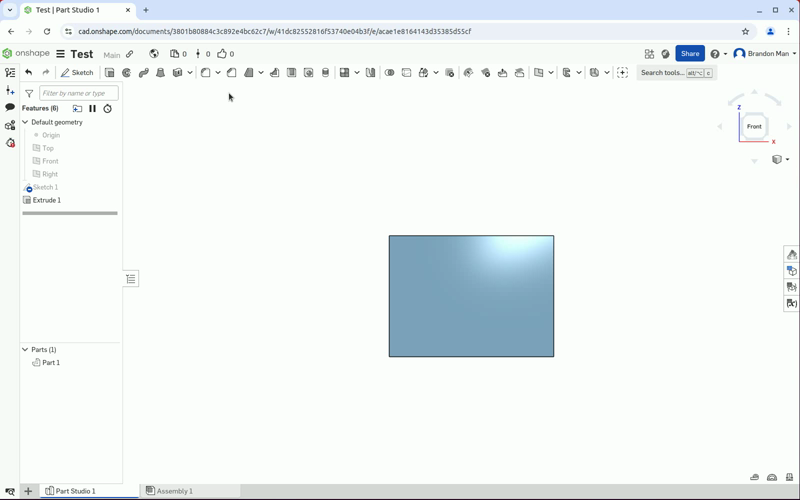
mouse_move(541, 75)
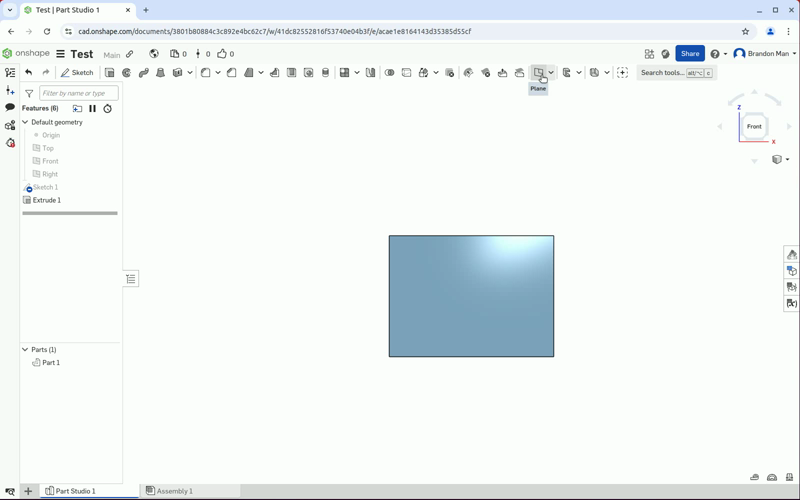
click(541, 75)
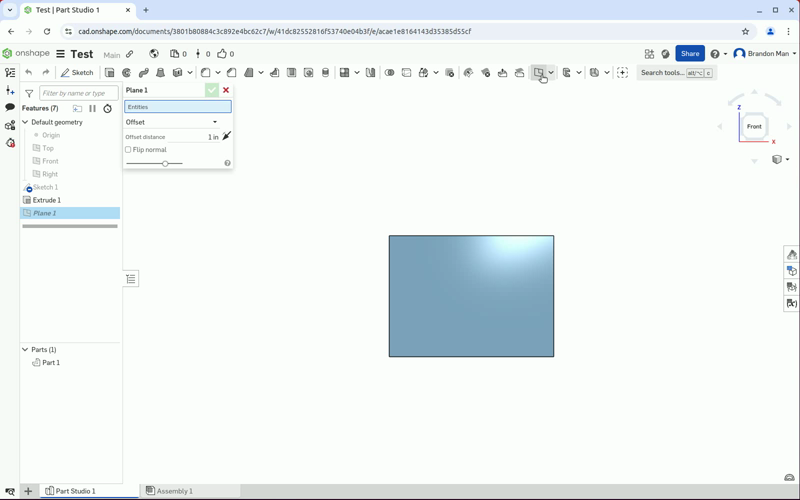
mouse_move(73, 163)
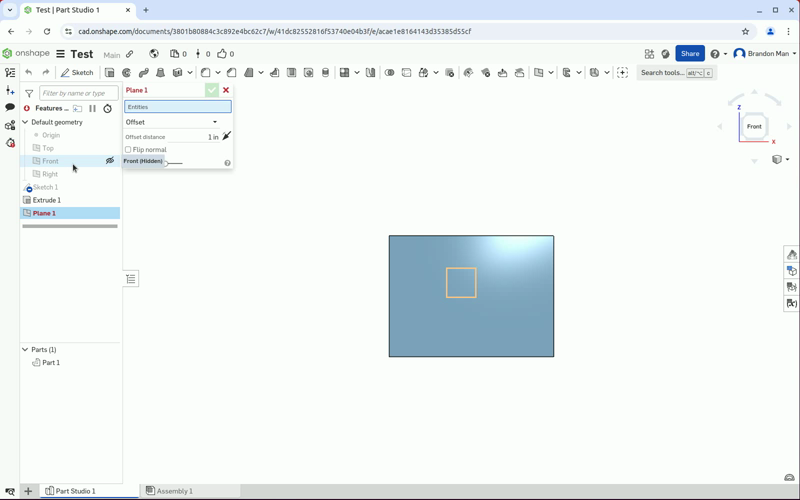
click(73, 163)
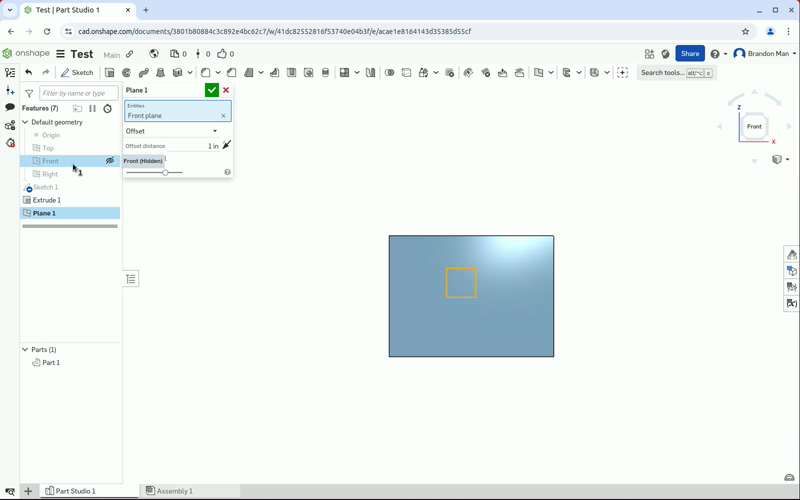
key(tab, 2)
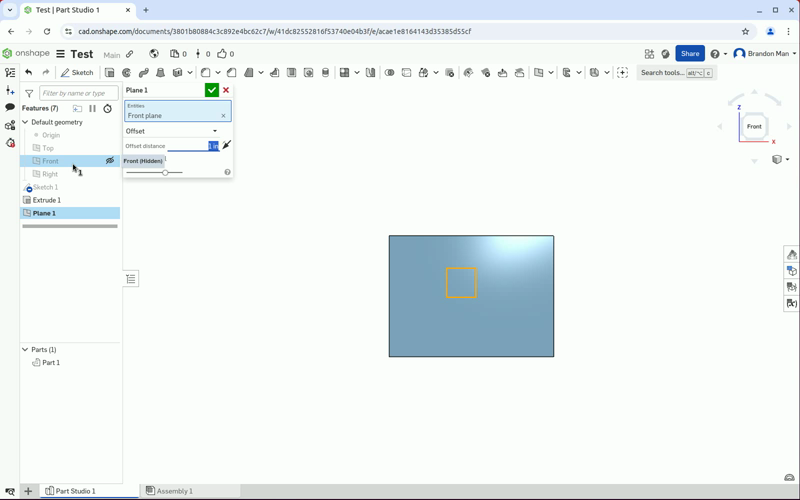
text(23.108)
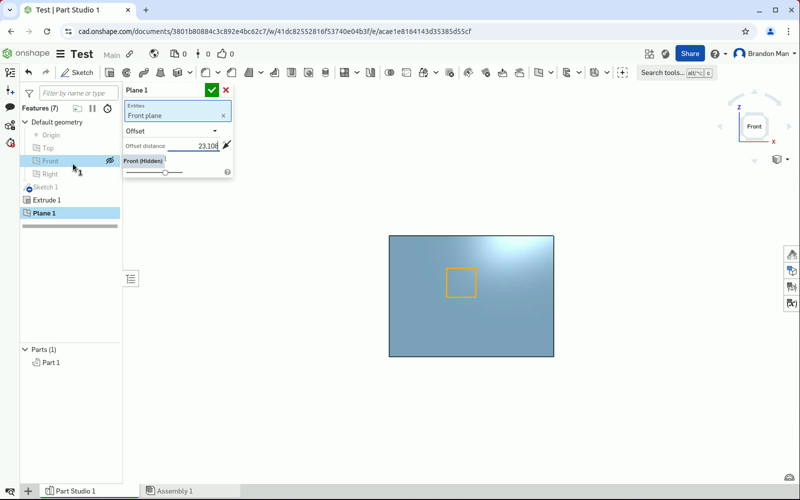
key(enter, 2)
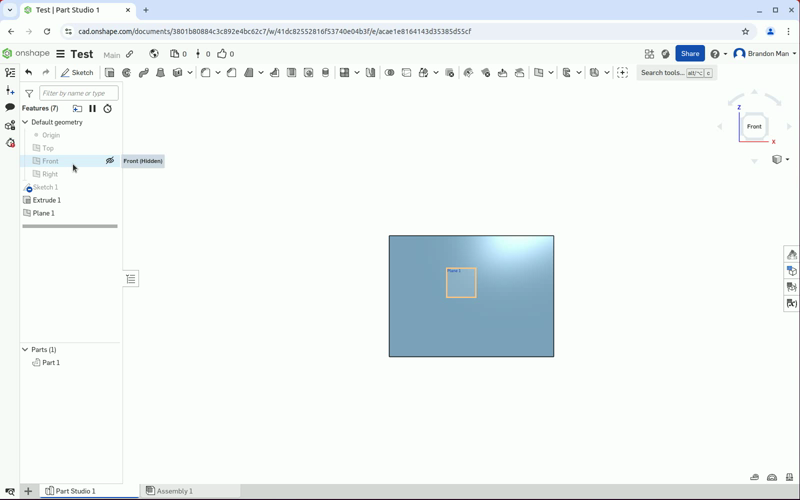
key(shift+s)
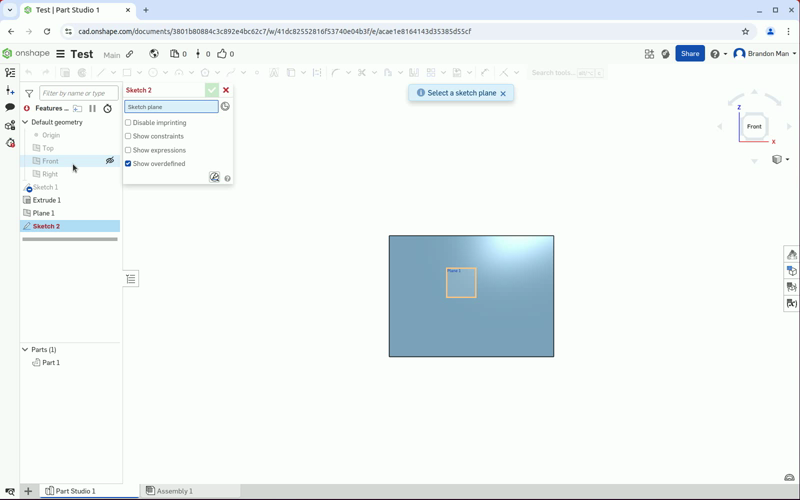
mouse_move(73, 215)
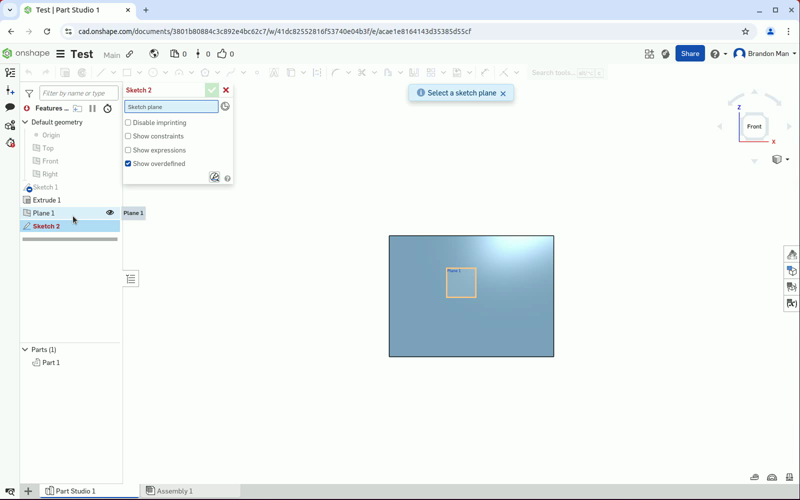
click(73, 215)
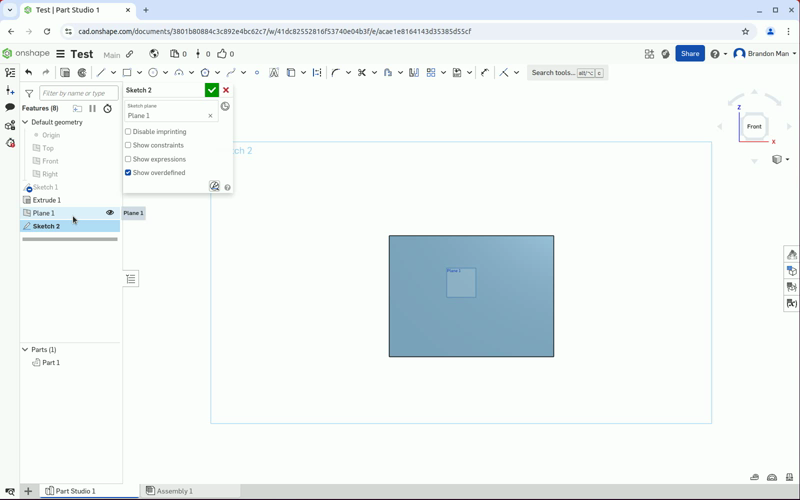
mouse_move(73, 352)
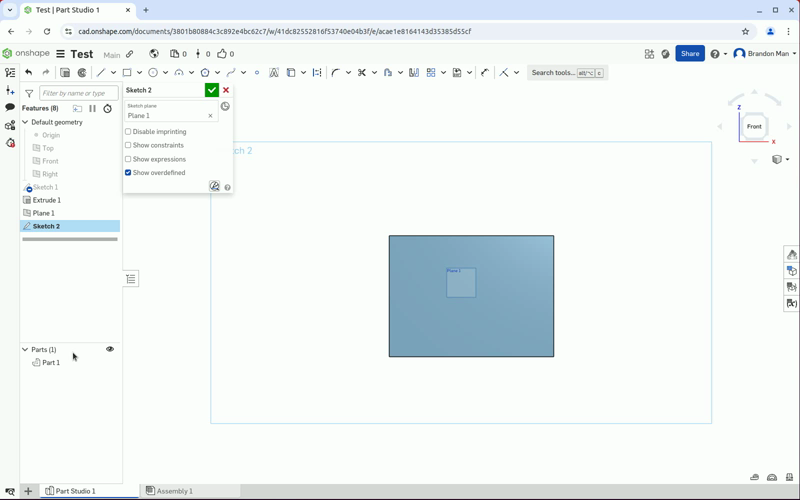
key(y)
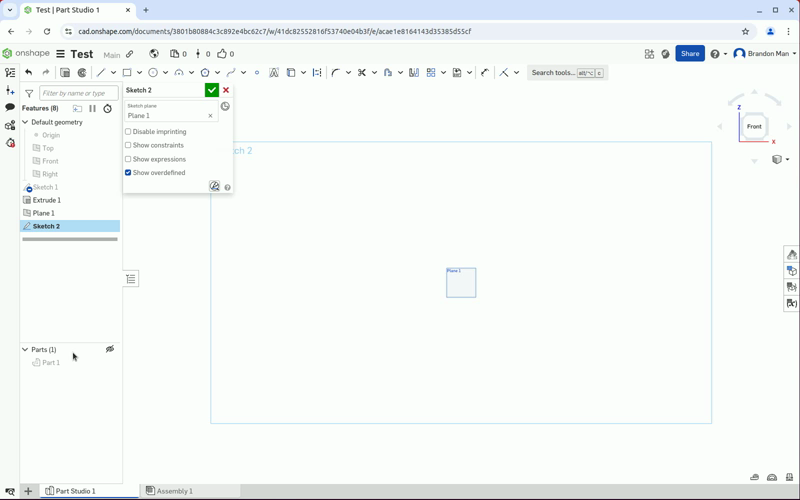
key(a)
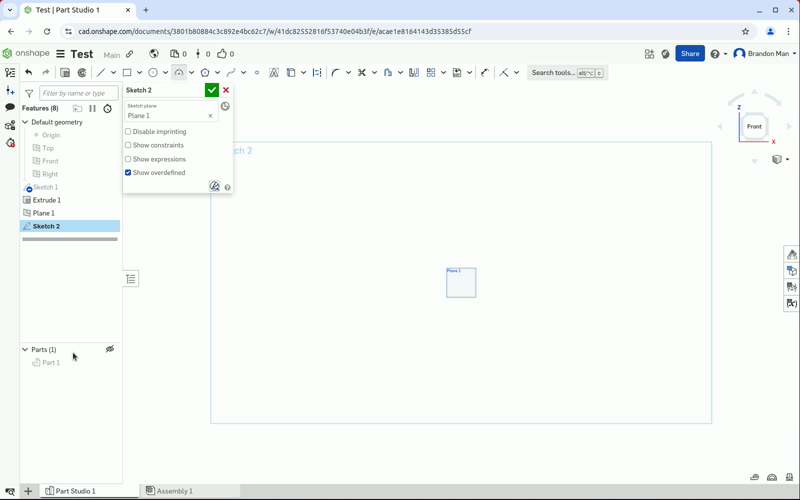
key_down(shift)
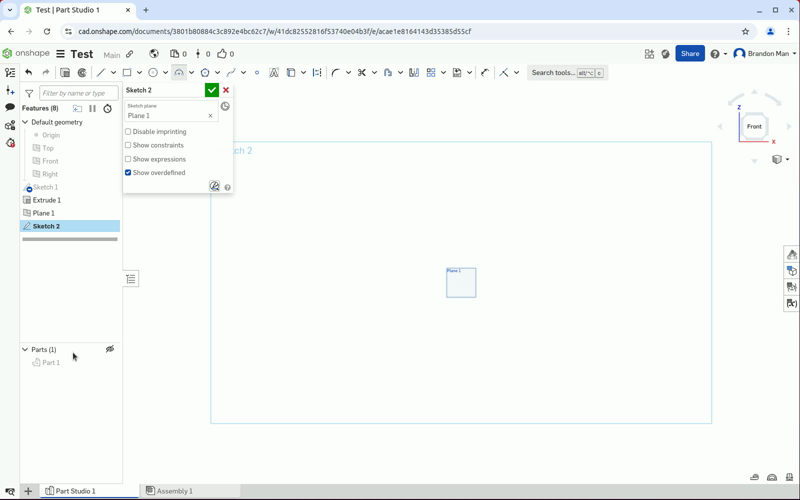
mouse_move(420, 234)
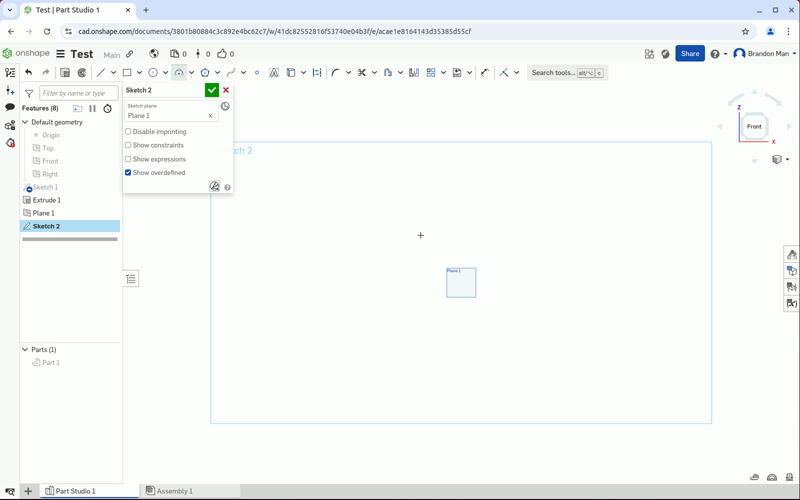
click(420, 234)
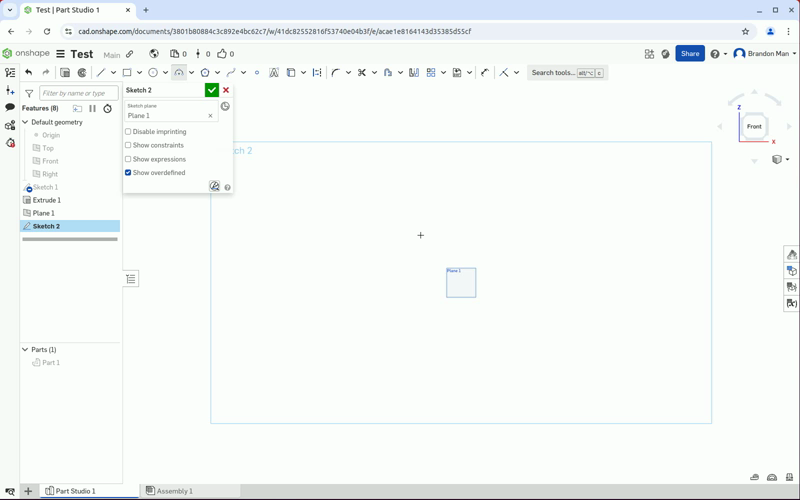
key_up(shift)
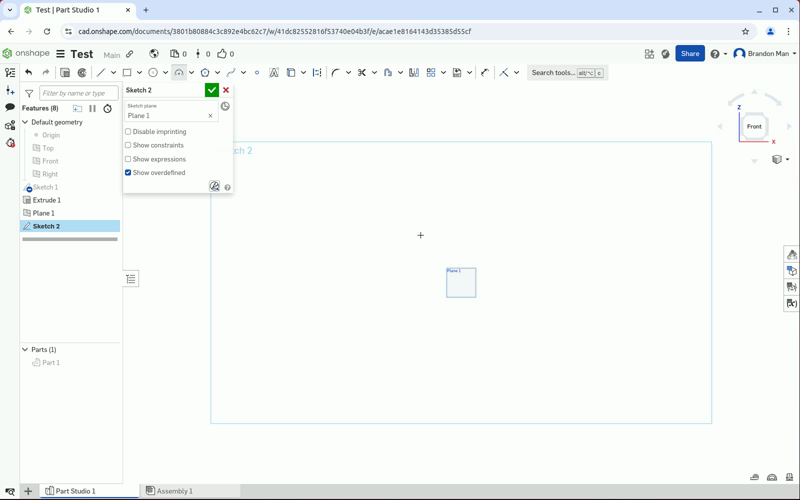
key_down(shift)
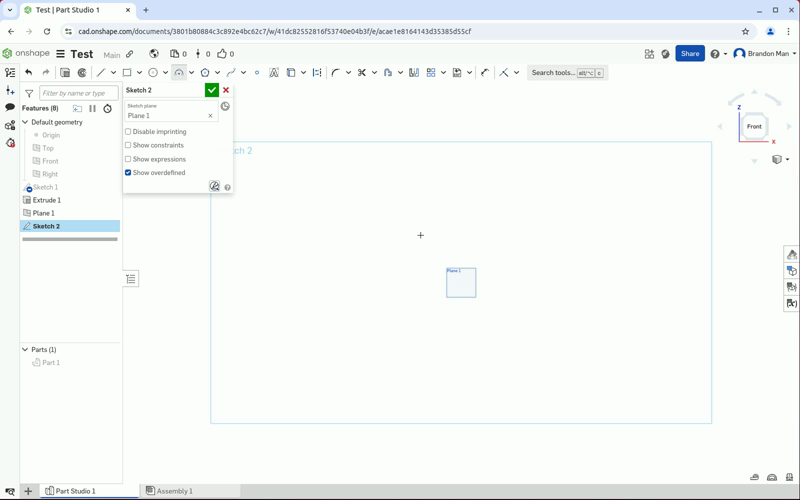
mouse_move(464, 234)
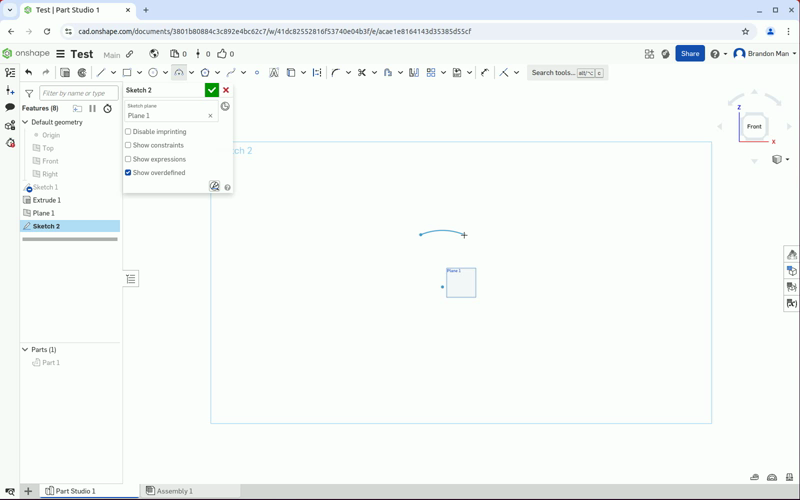
click(464, 234)
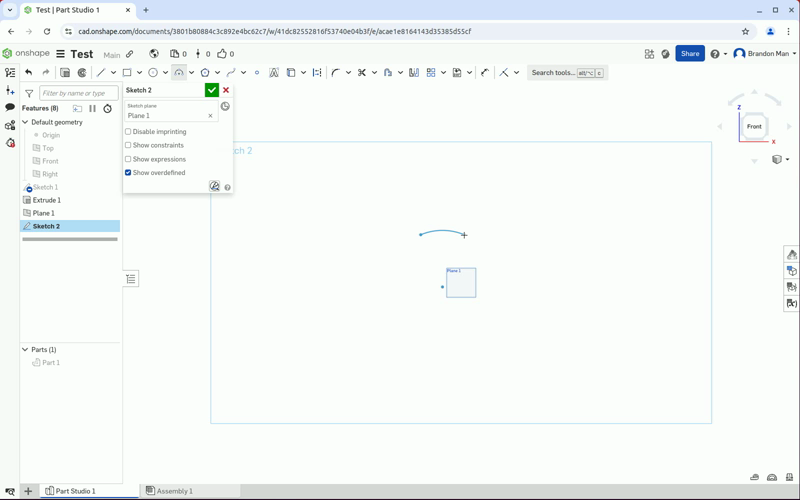
mouse_move(442, 321)
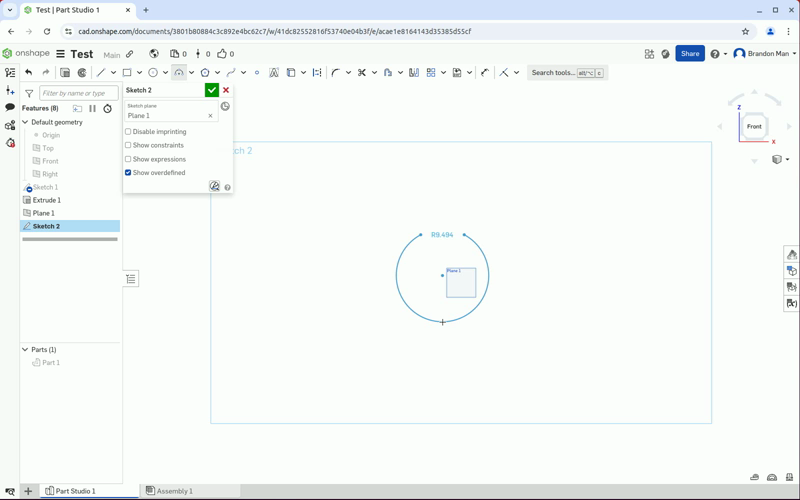
click(442, 321)
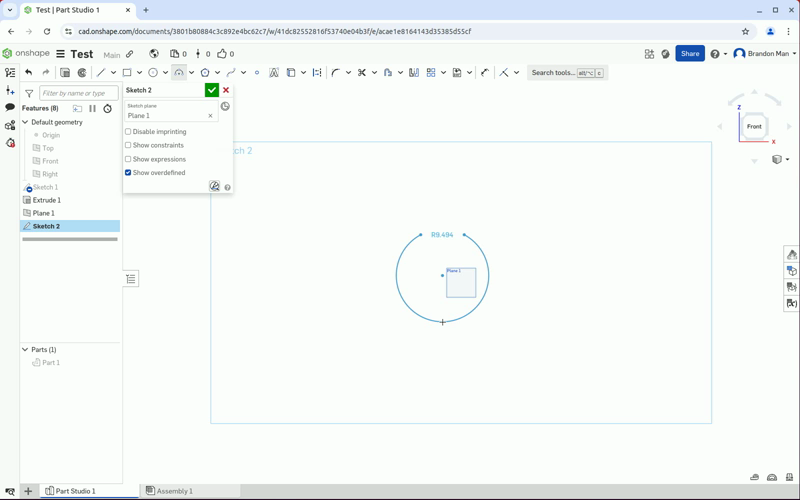
key_up(shift)
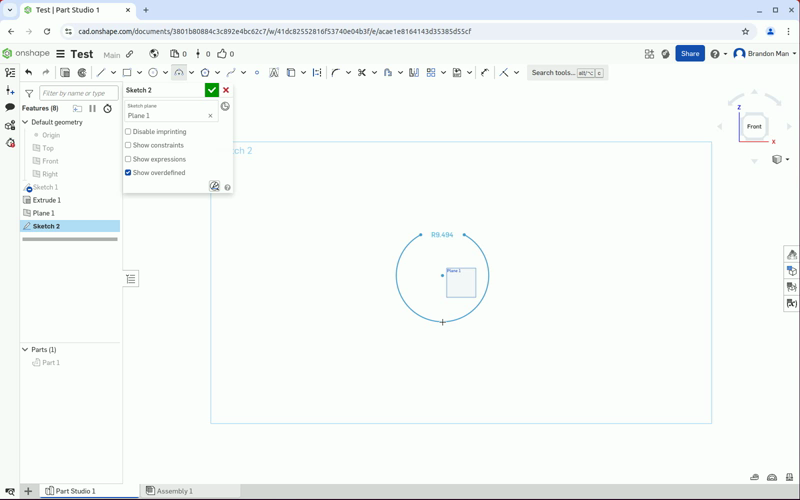
key(esc)
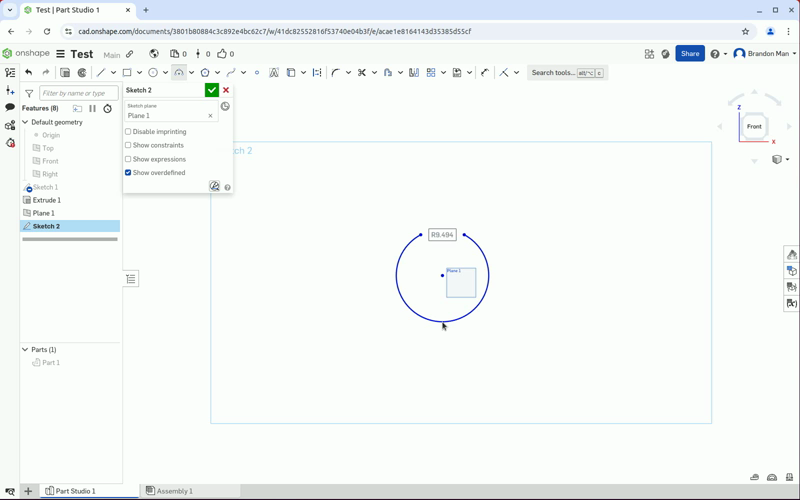
key(l)
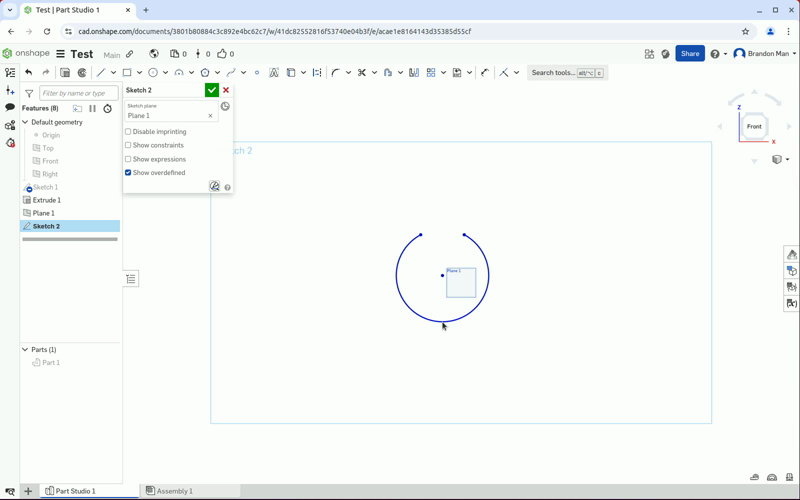
mouse_move(464, 234)
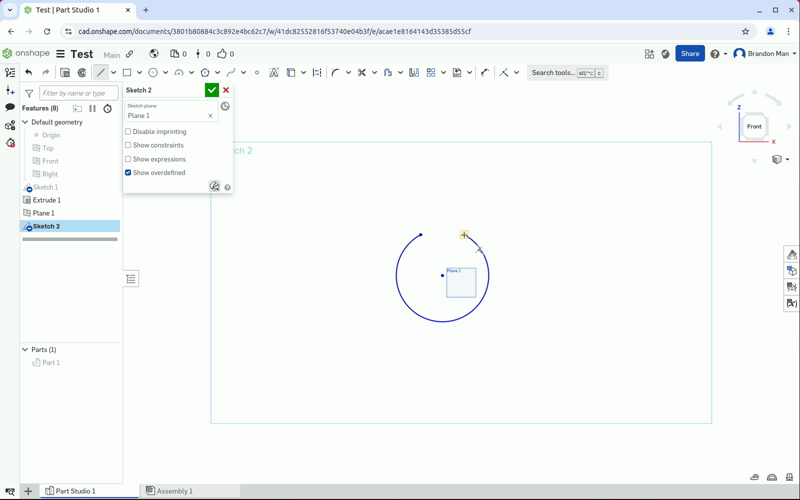
click(464, 234)
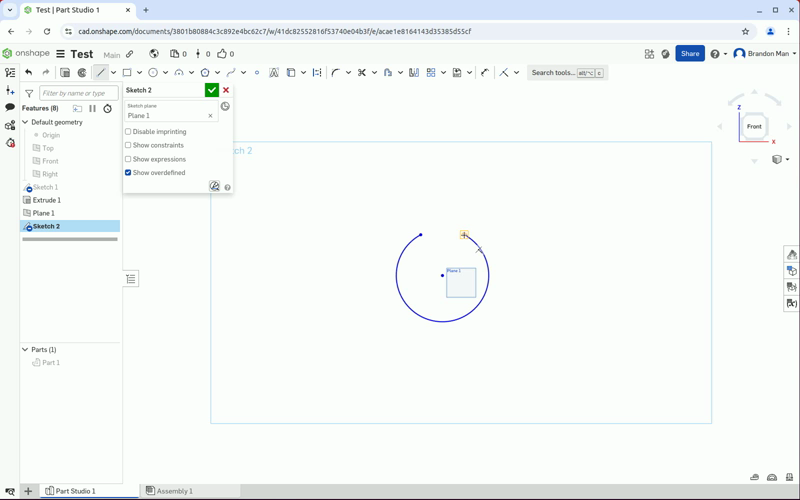
mouse_move(494, 234)
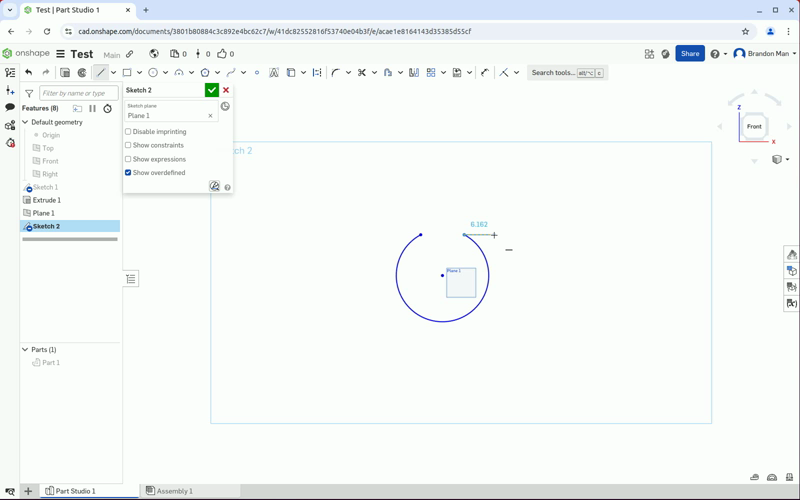
key_down(shift)
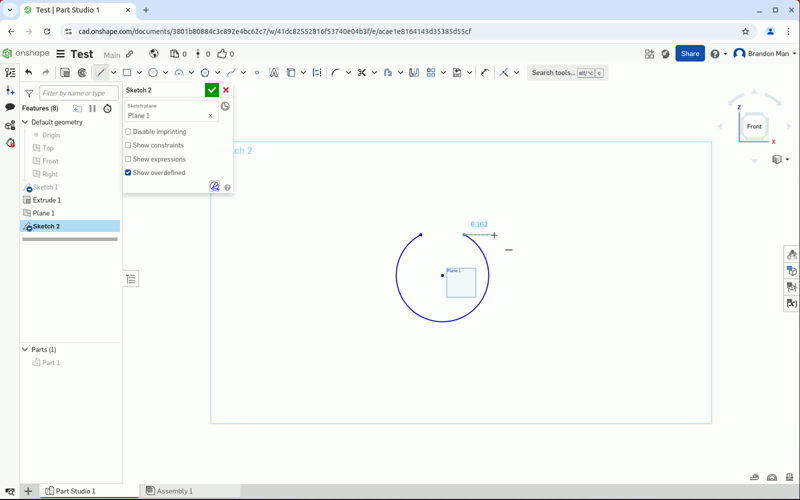
mouse_move(420, 234)
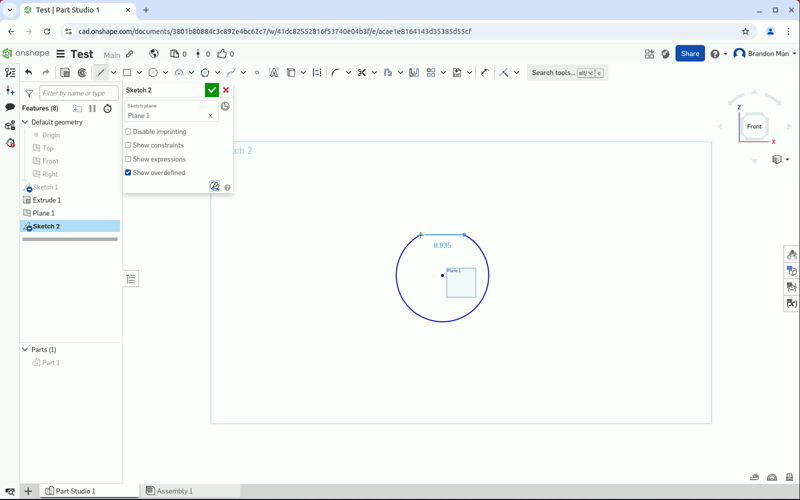
key_up(shift)
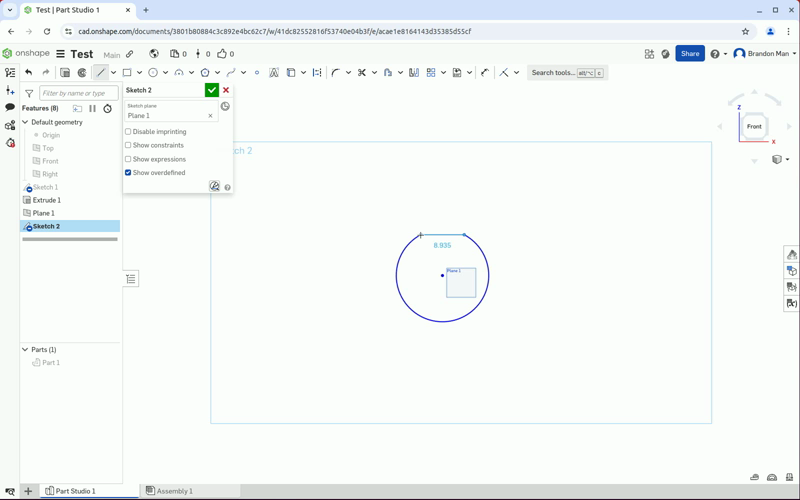
click(420, 234)
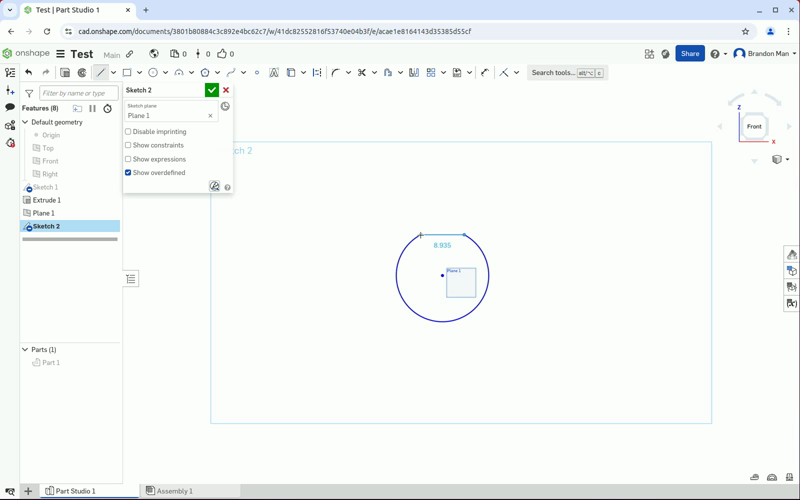
key(esc)
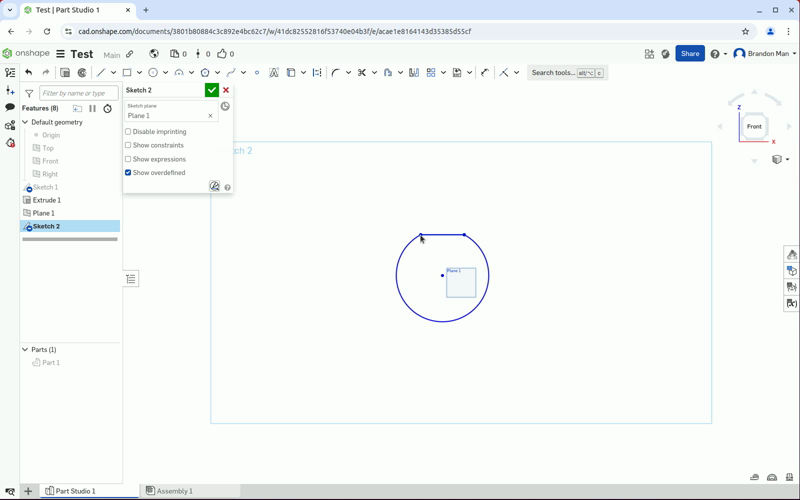
mouse_move(478, 266)
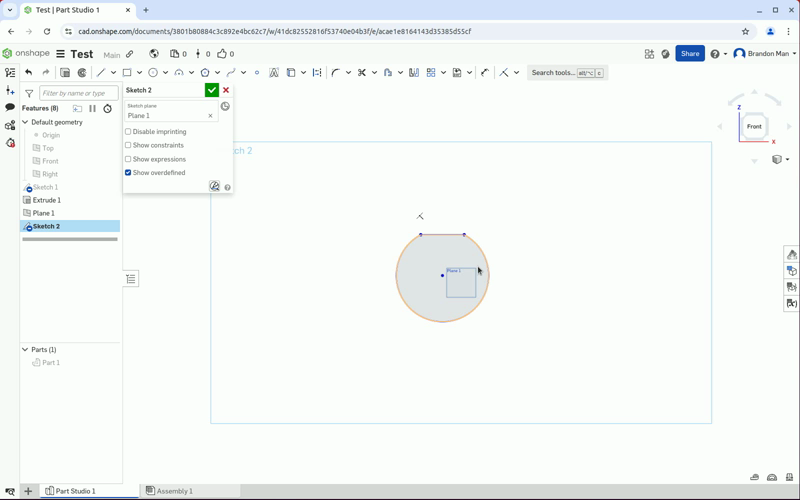
click(478, 266)
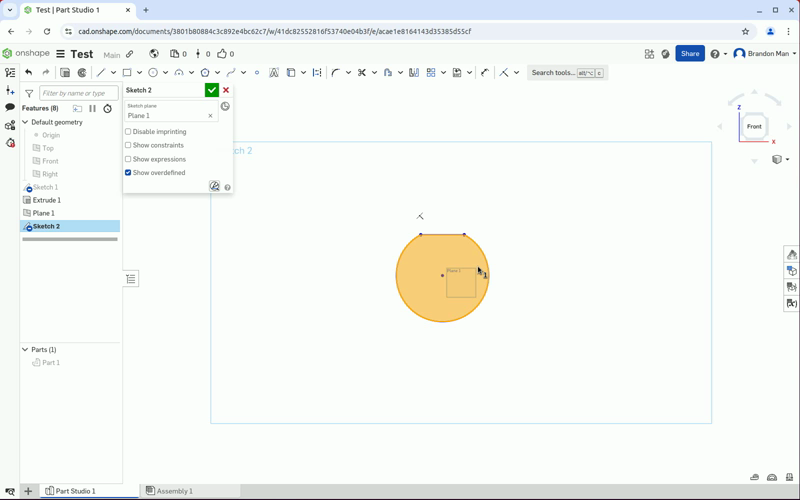
mouse_move(73, 352)
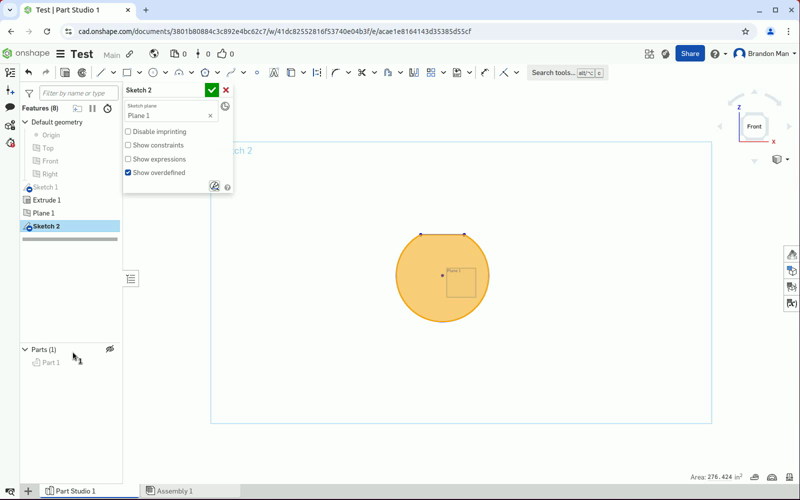
key(shift+y)
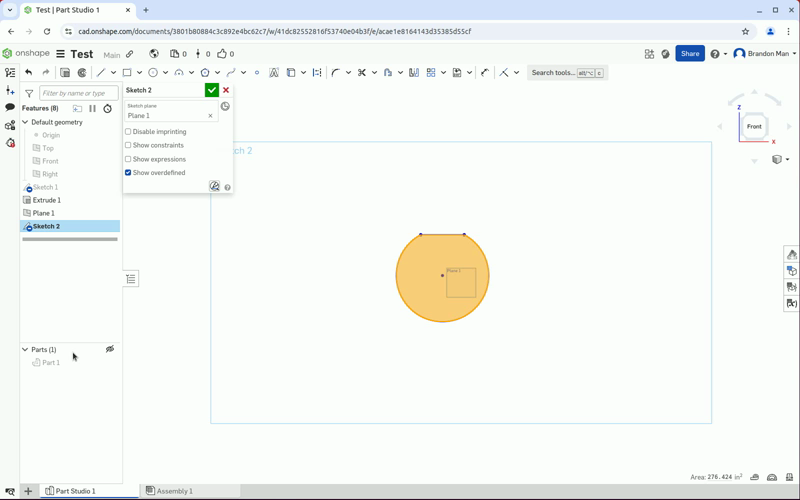
key(shift+e)
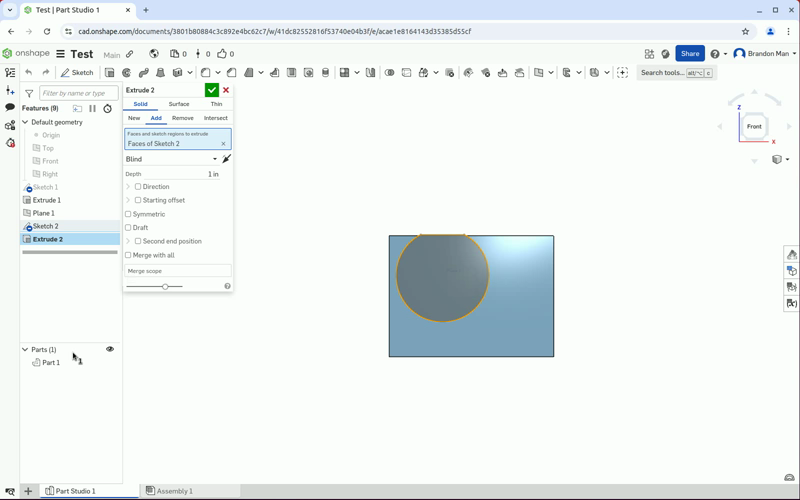
mouse_move(143, 106)
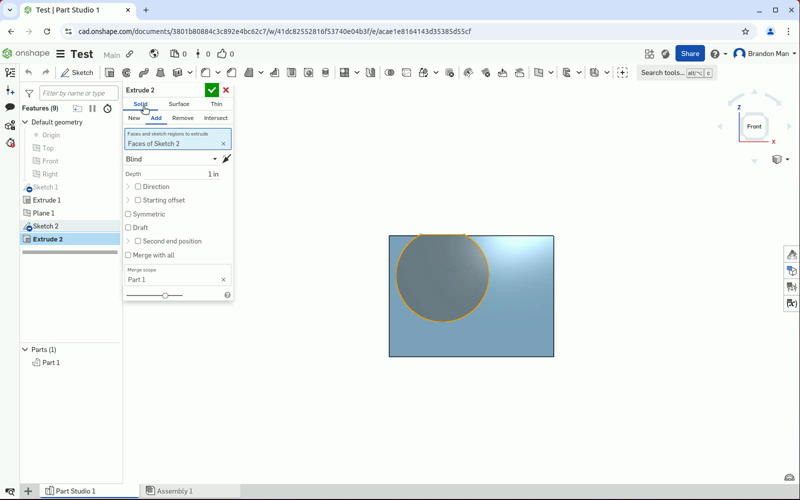
click(143, 106)
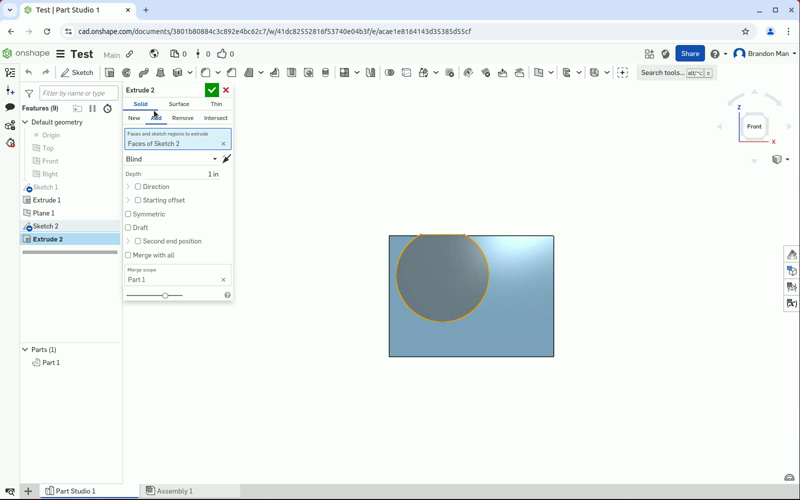
mouse_move(186, 120)
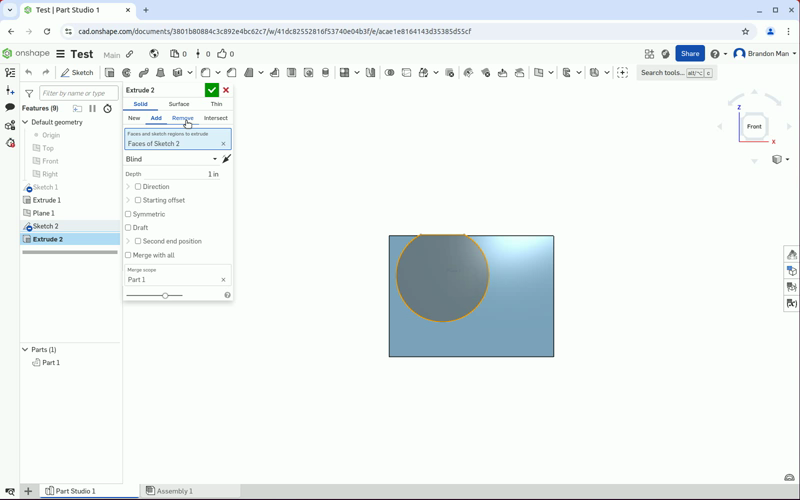
click(186, 120)
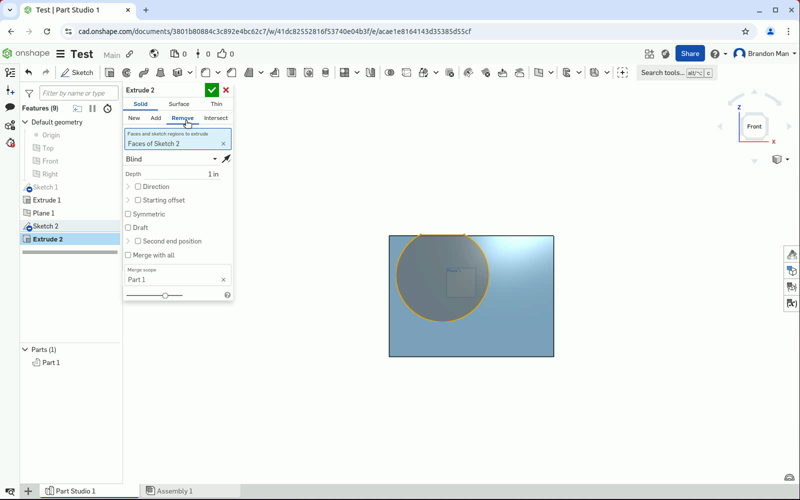
key(tab, 4)
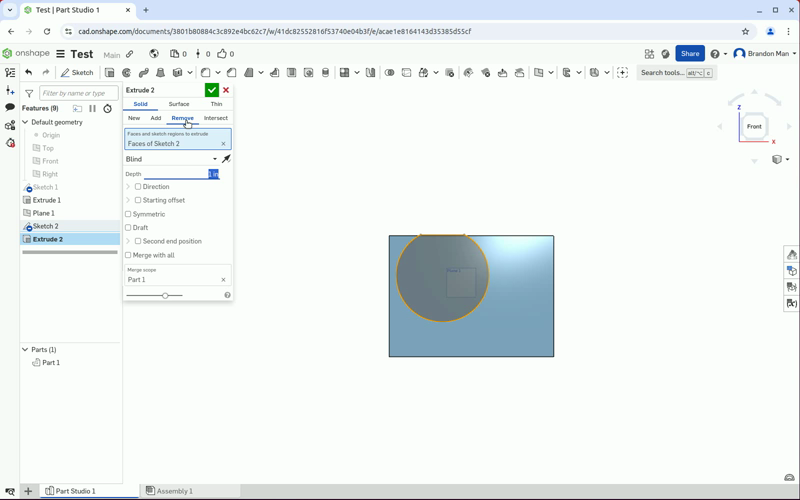
text(18.775)
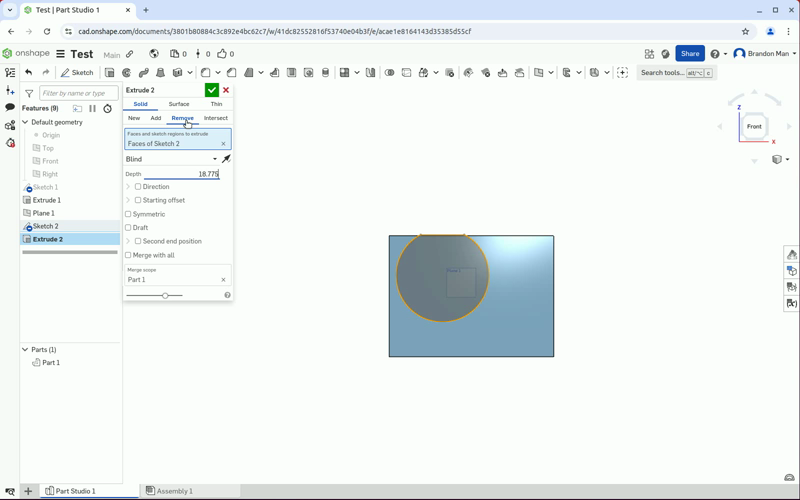
key(tab, 6)
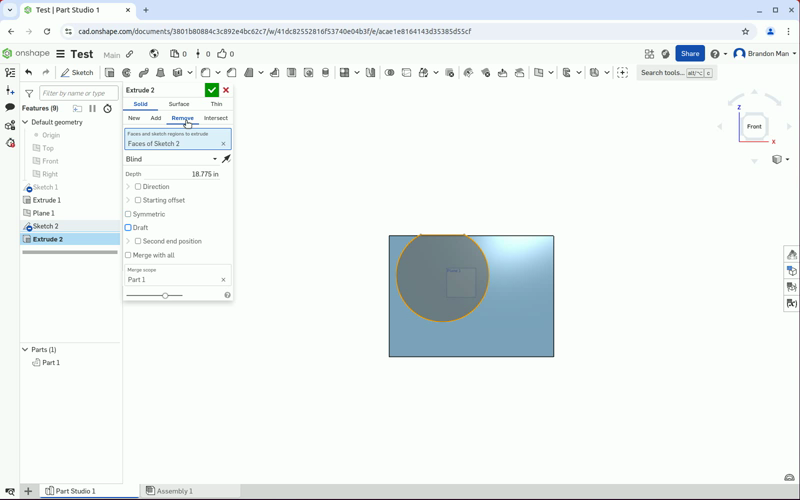
key(space)
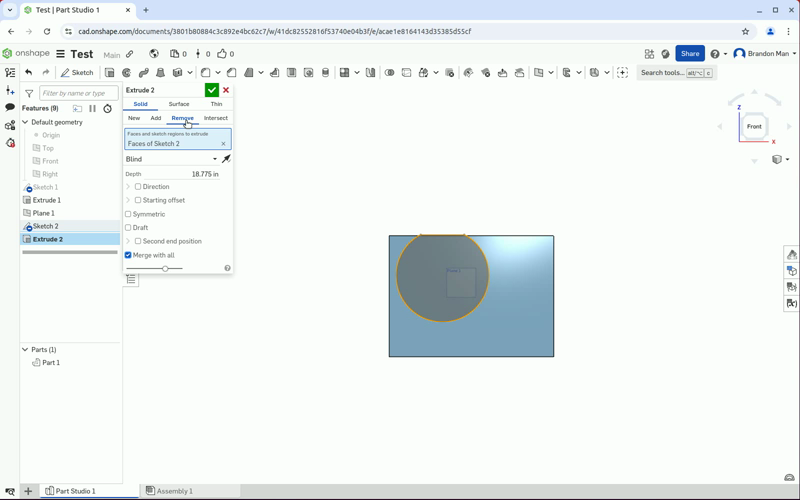
key(enter)
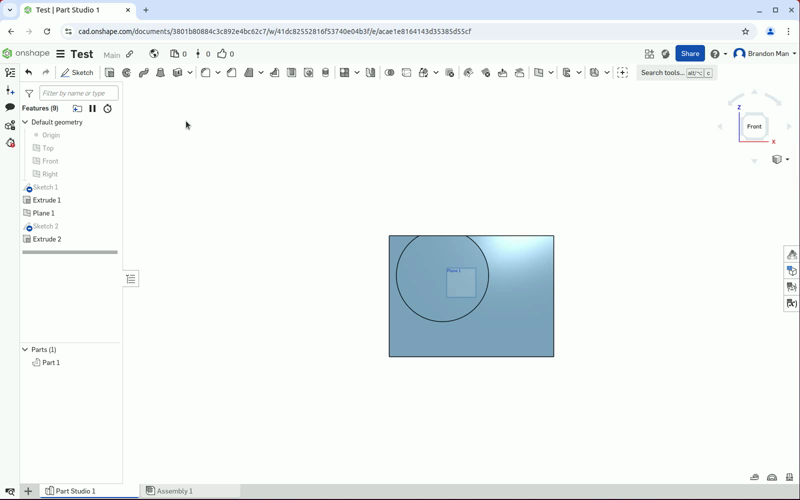
key(shift+h)
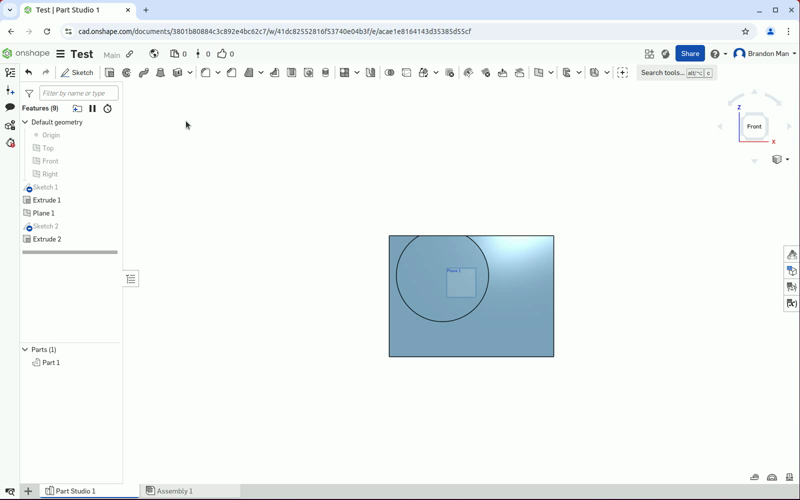
key(shift+h)
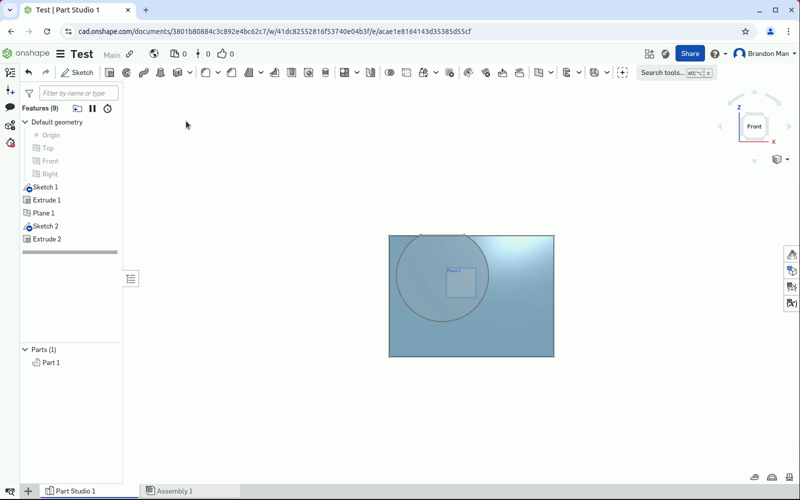
key(shift+7)
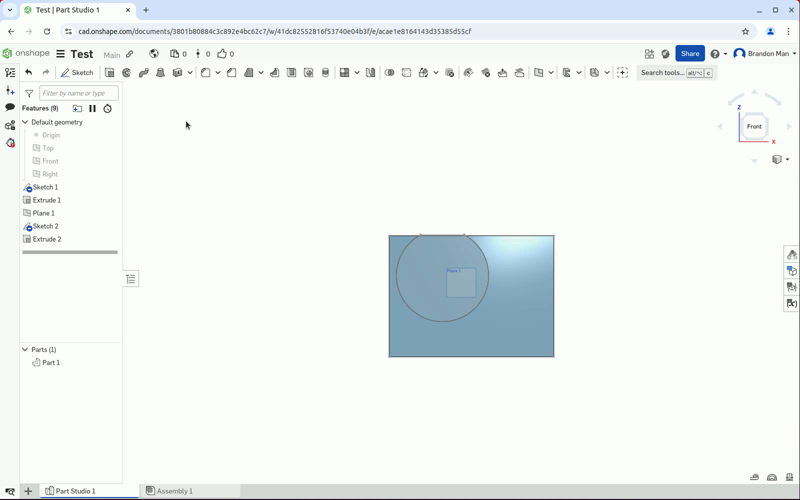
key(left, 2)
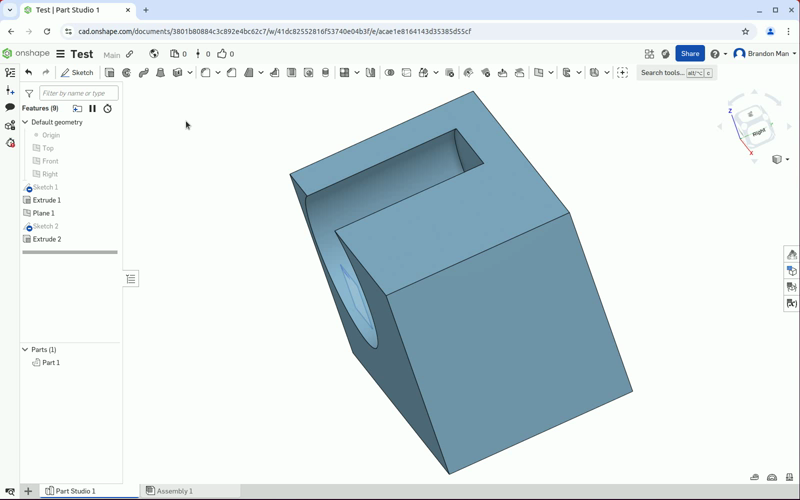
key(down, 2)
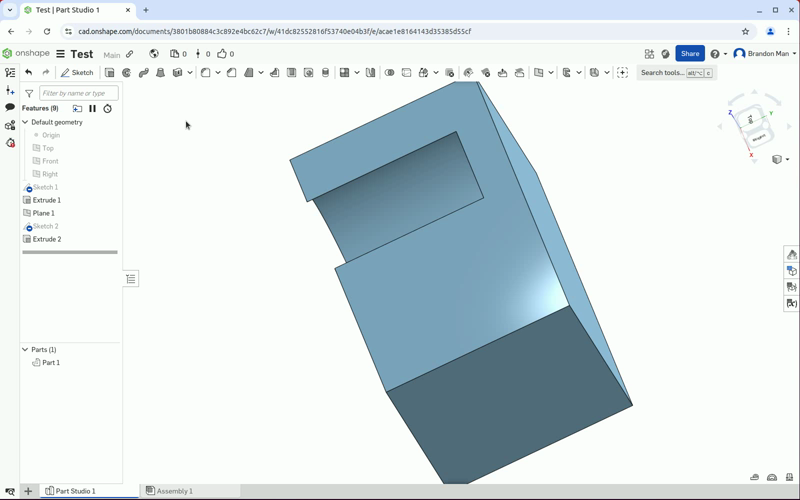
key(up, 2)
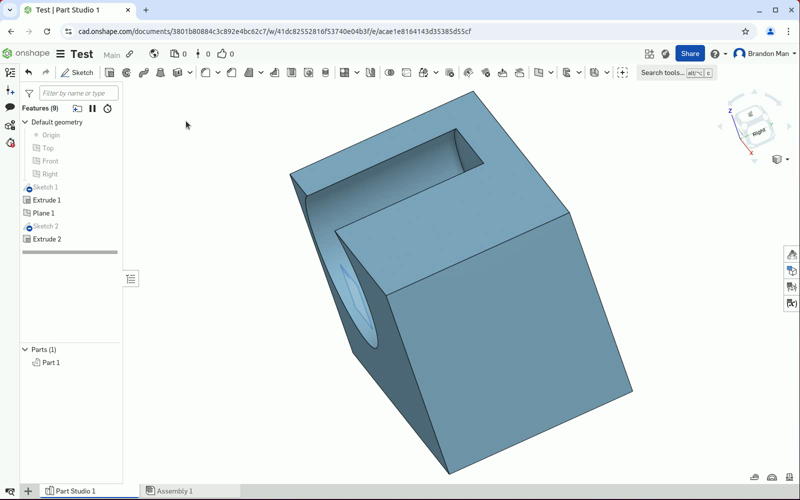
key(right, 2)
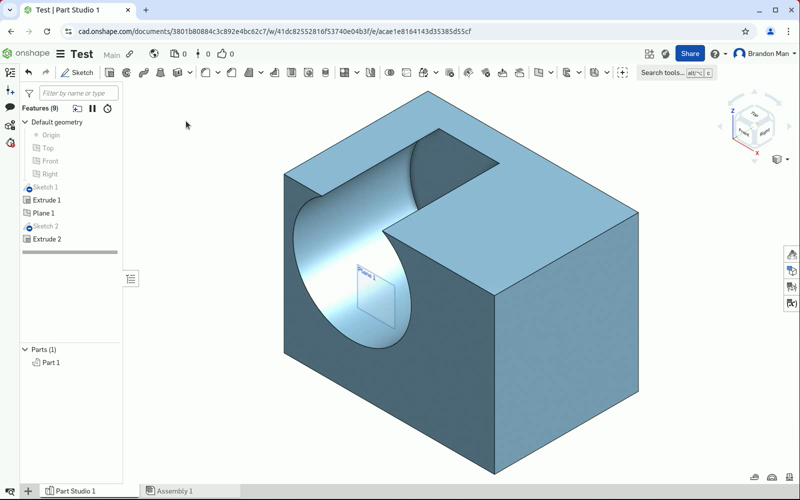
mouse_move(73, 189)
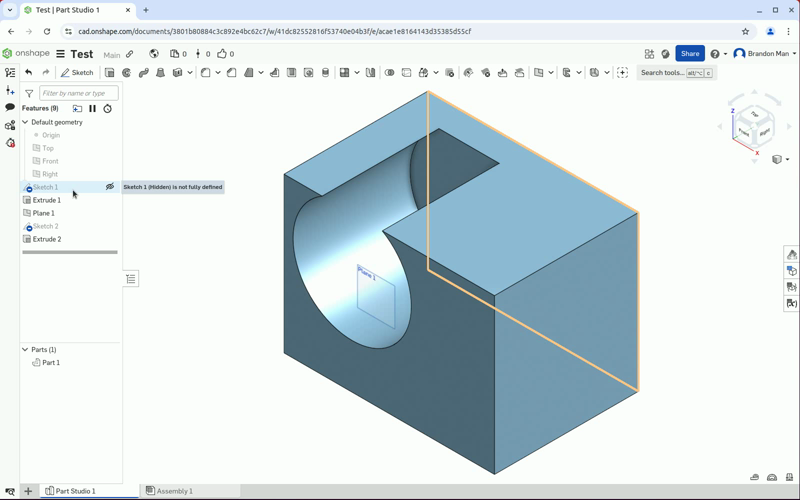
click(73, 189)